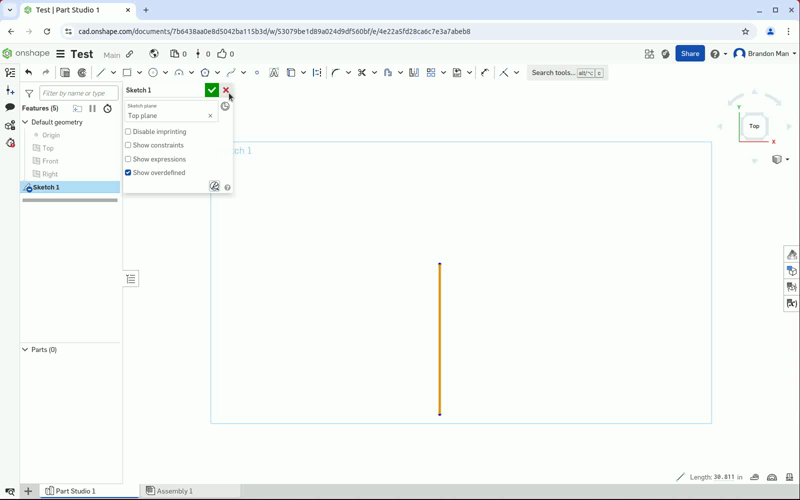
key(shift+h)
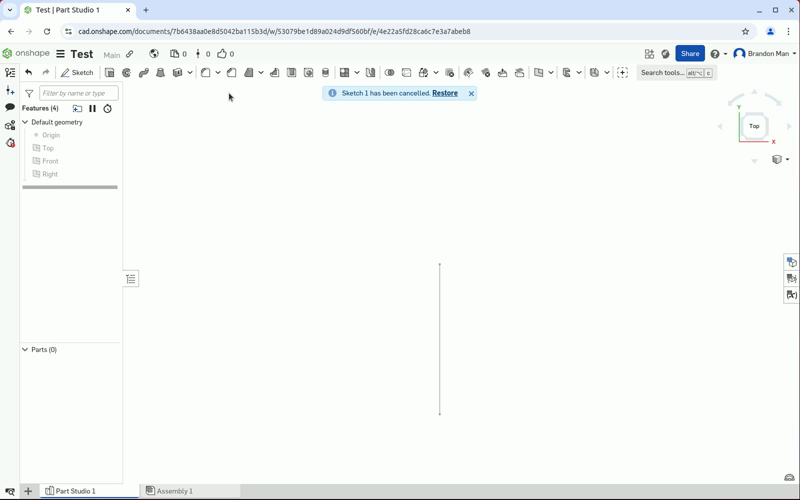
mouse_move(73, 352)
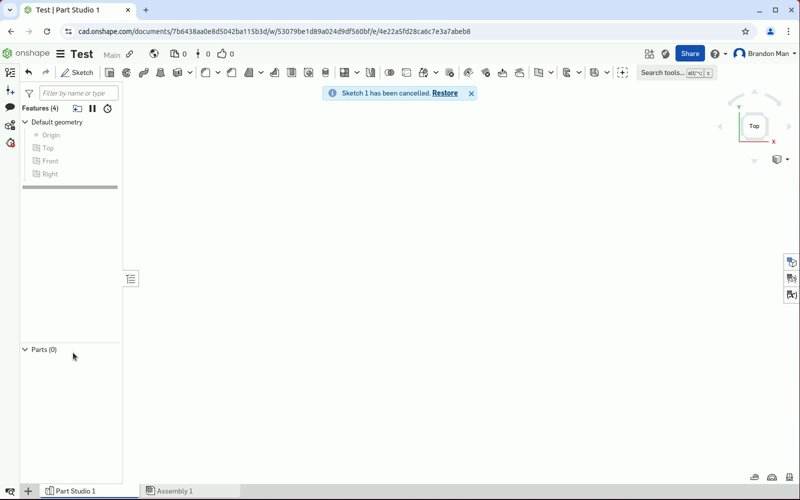
key(y)
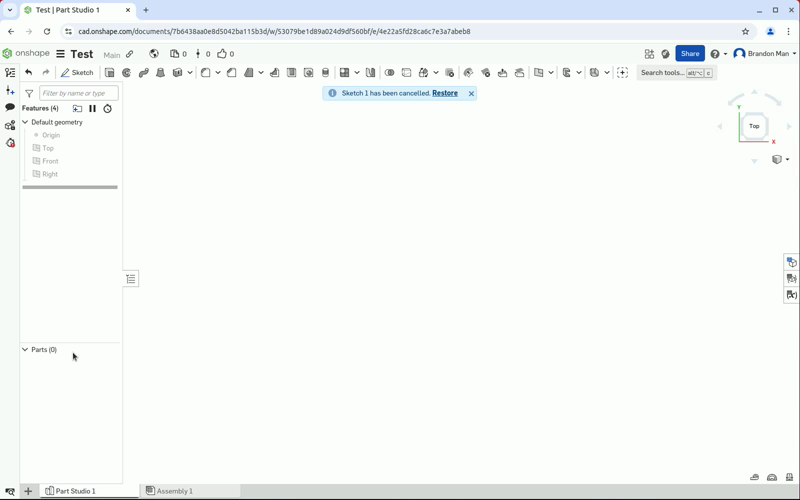
key(shift+p)
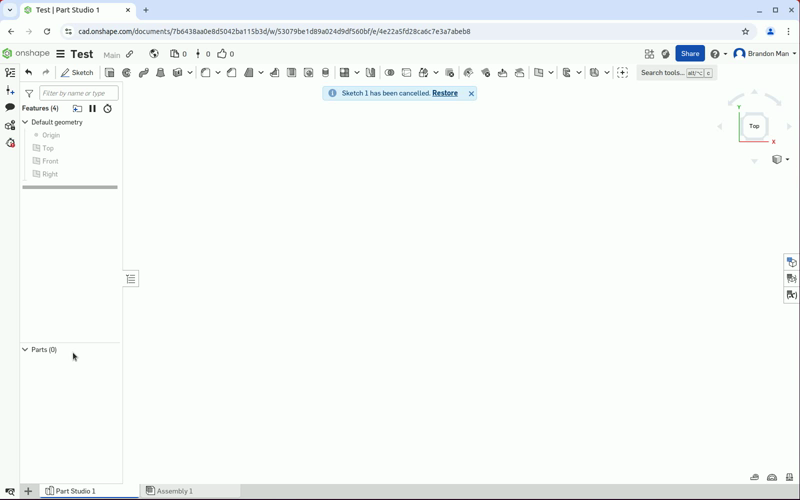
key(space)
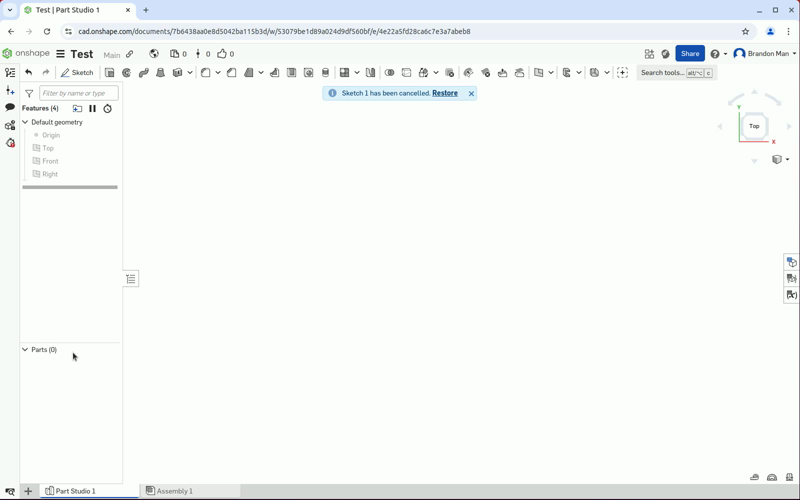
key_down(shift)
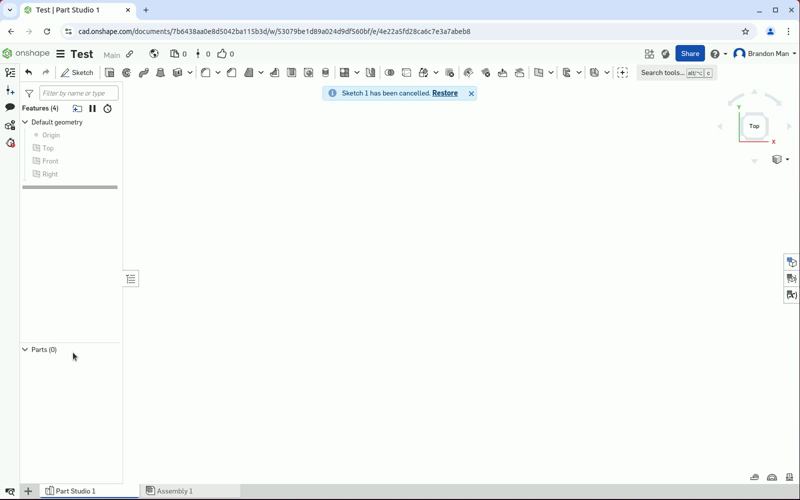
key(up)
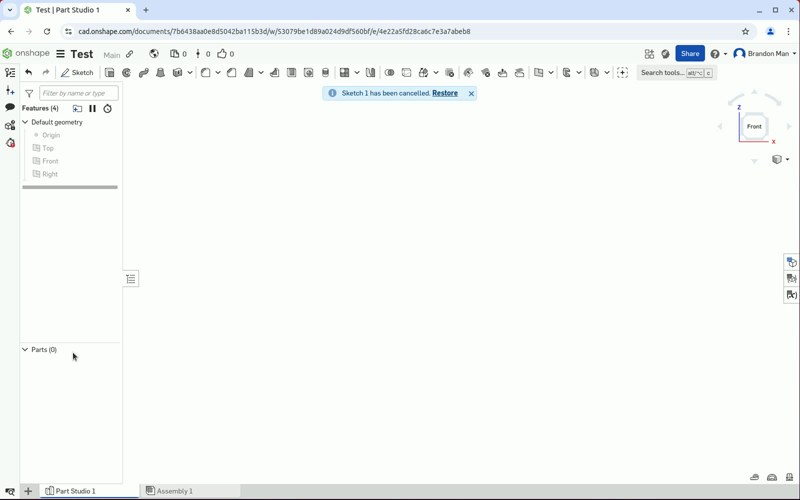
key_up(shift)
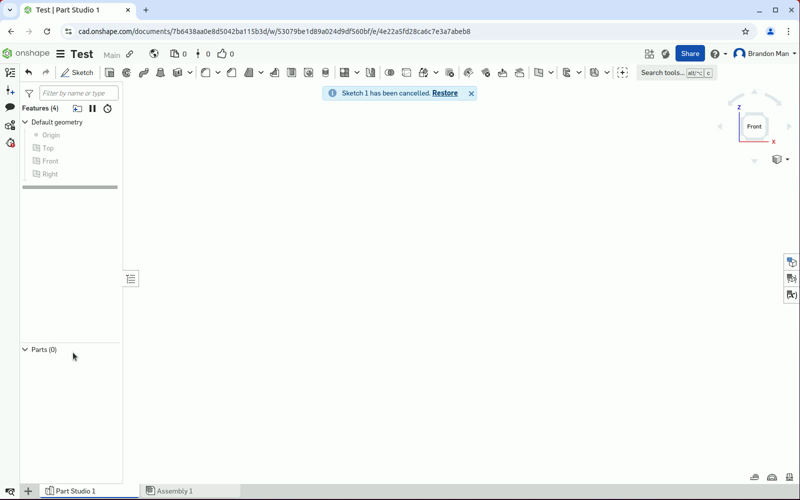
mouse_move(73, 352)
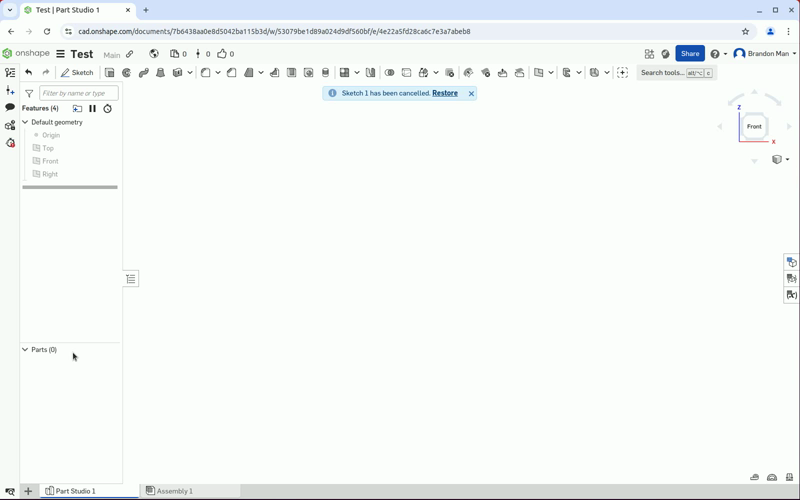
key(shift+y)
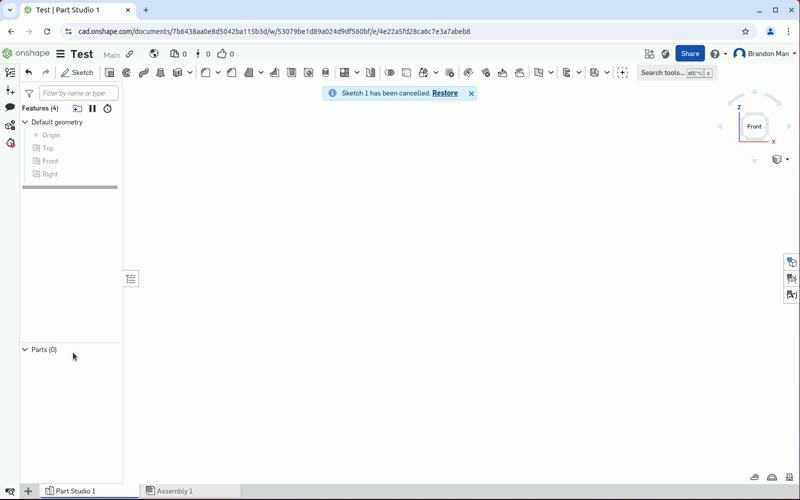
key(shift+s)
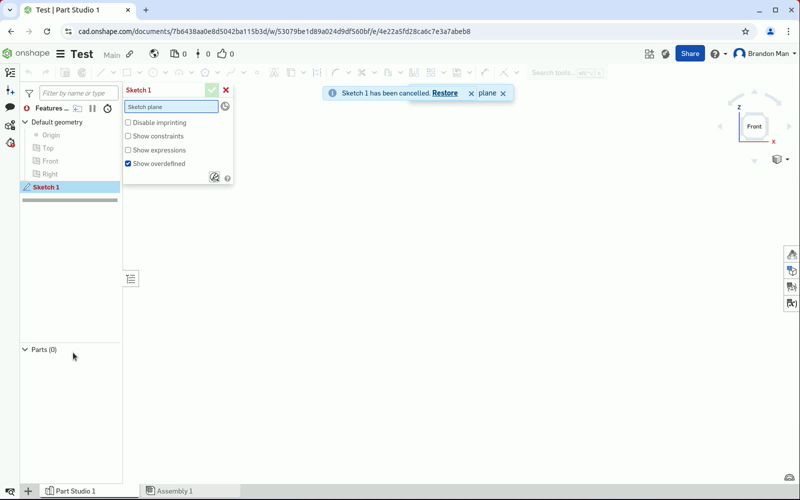
mouse_move(73, 163)
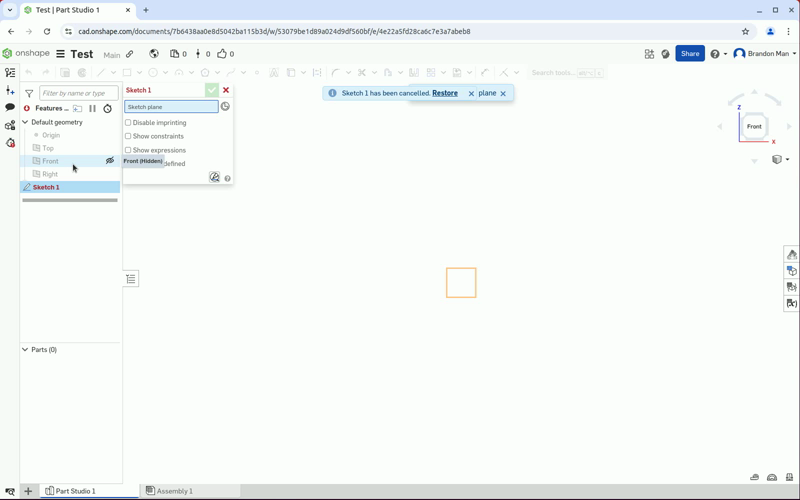
click(73, 163)
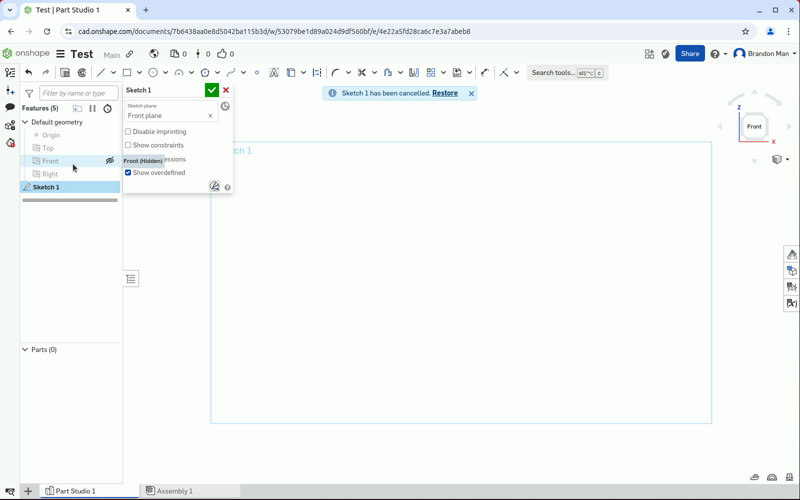
mouse_move(73, 352)
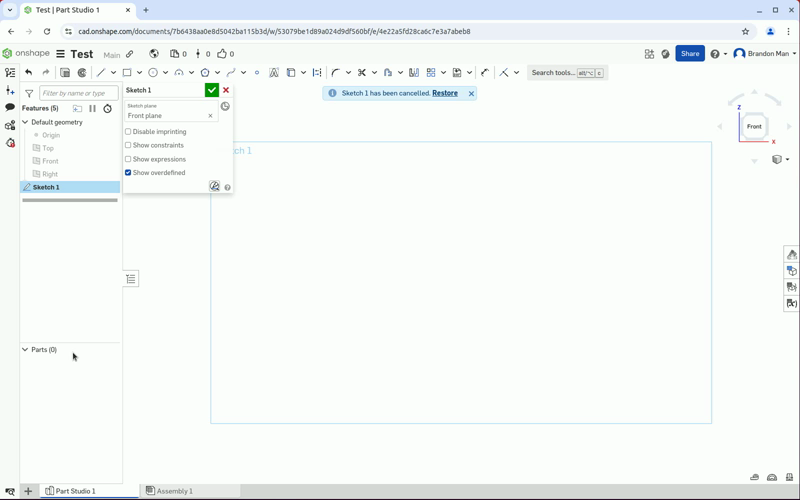
key(y)
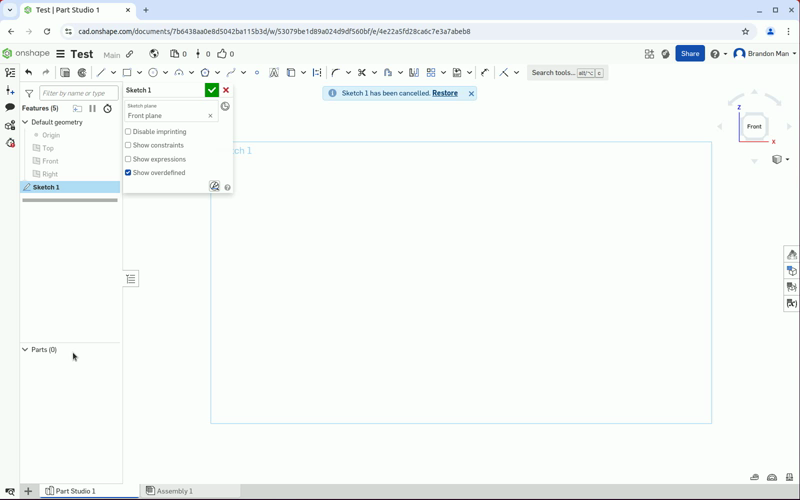
key(l)
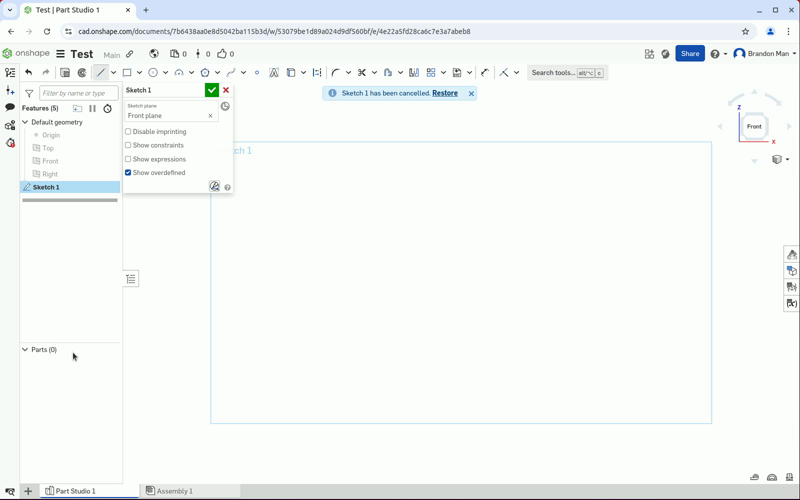
key_down(shift)
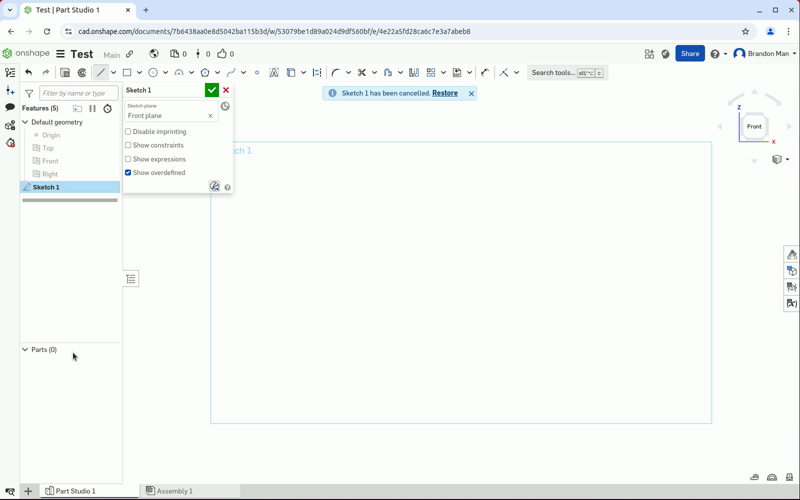
mouse_move(348, 334)
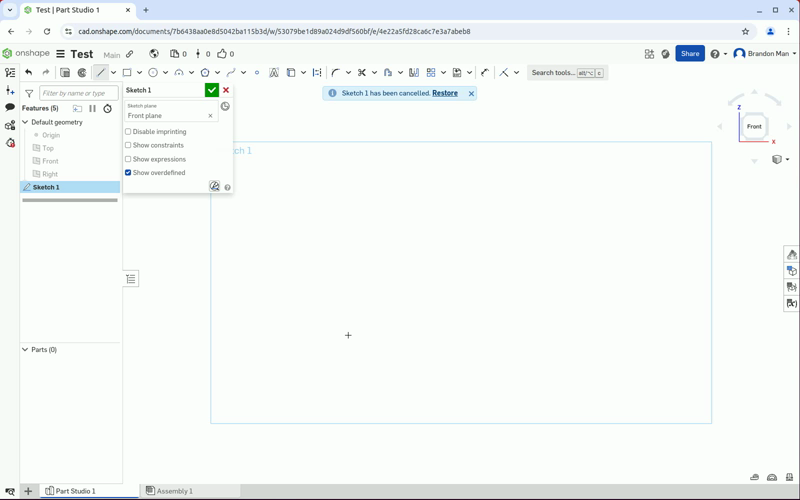
click(348, 334)
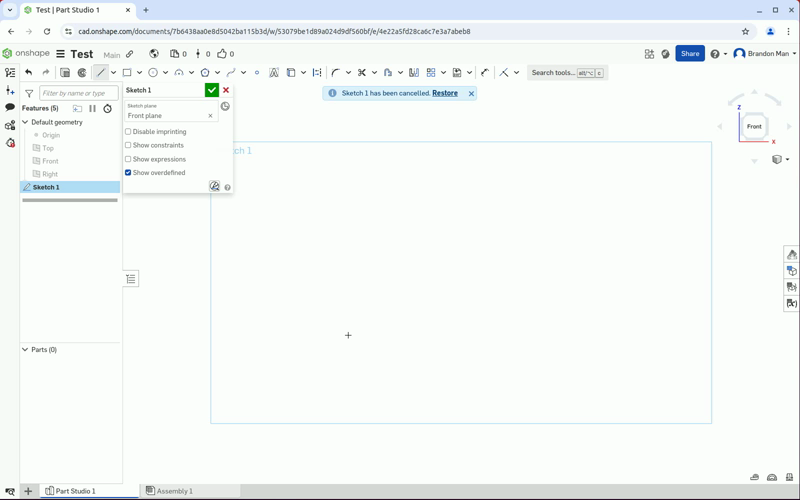
key_up(shift)
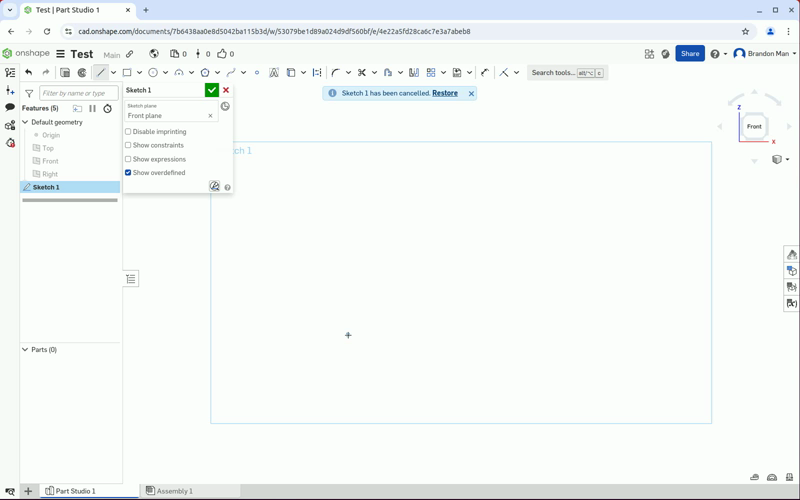
key_down(shift)
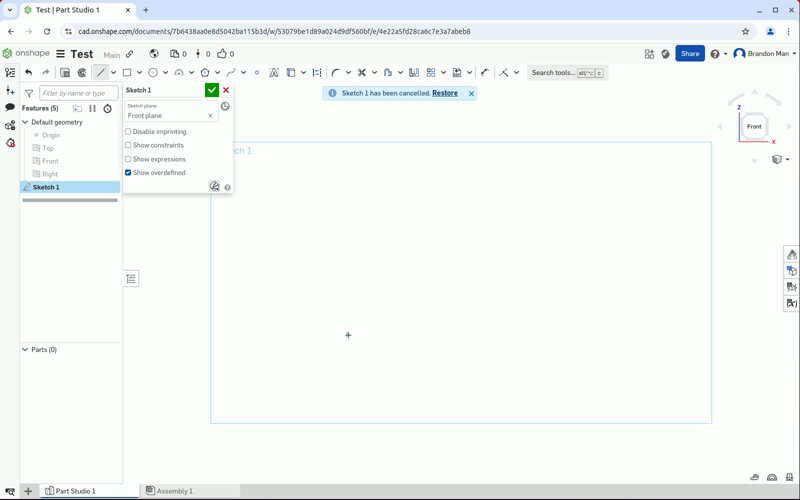
mouse_move(572, 334)
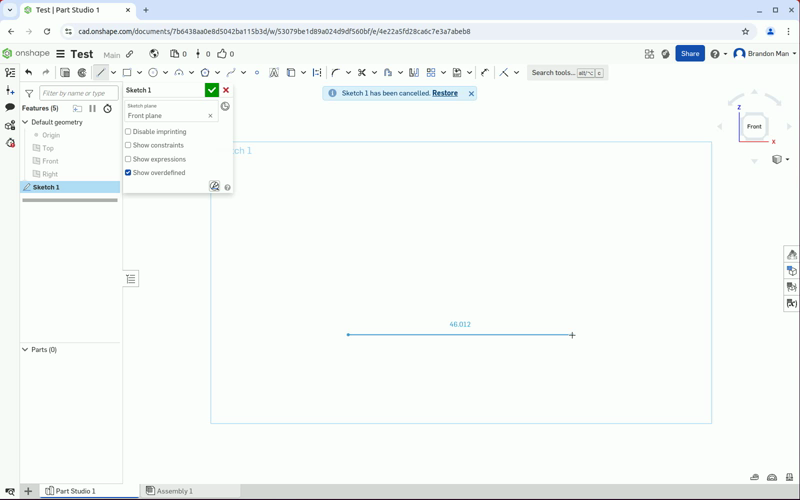
click(572, 334)
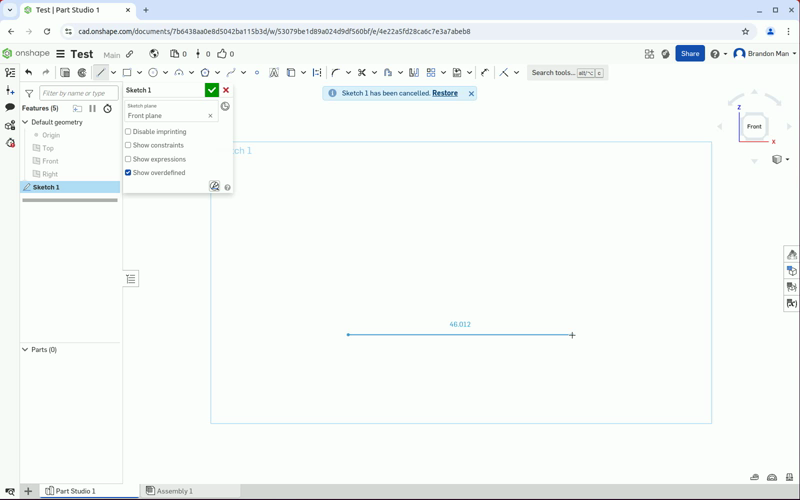
key_up(shift)
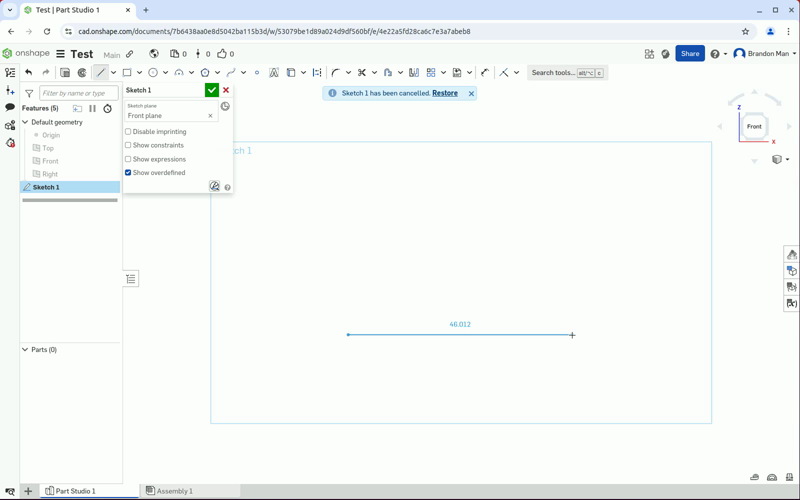
key_down(shift)
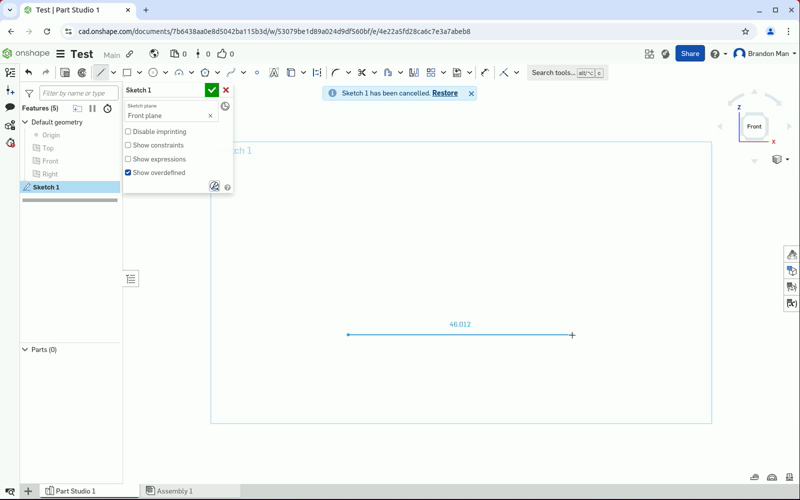
mouse_move(572, 233)
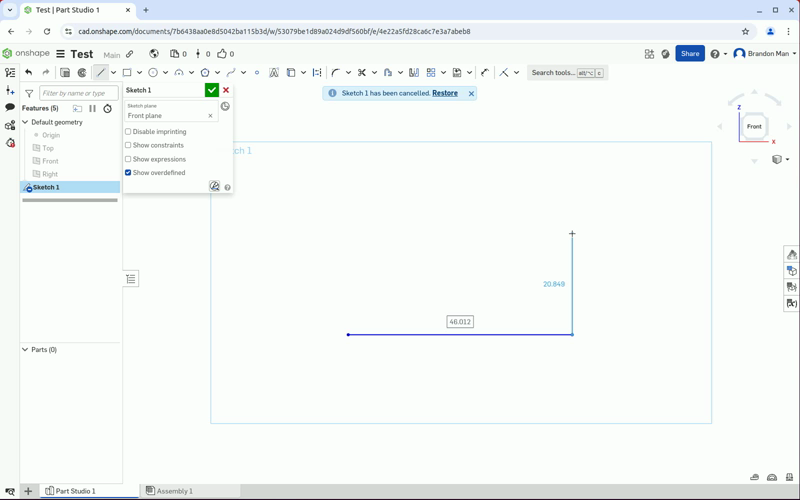
click(572, 233)
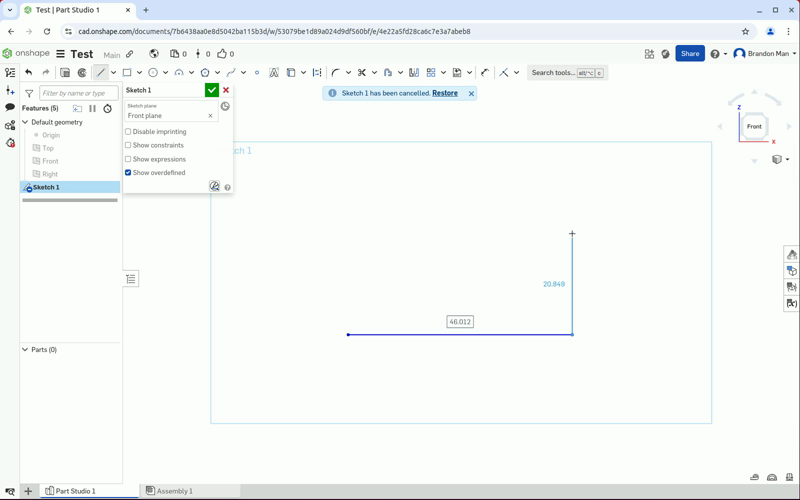
key_up(shift)
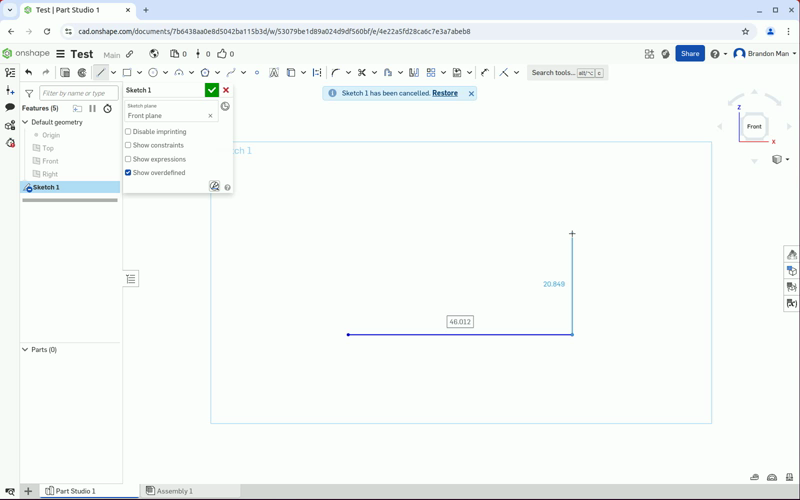
key_down(shift)
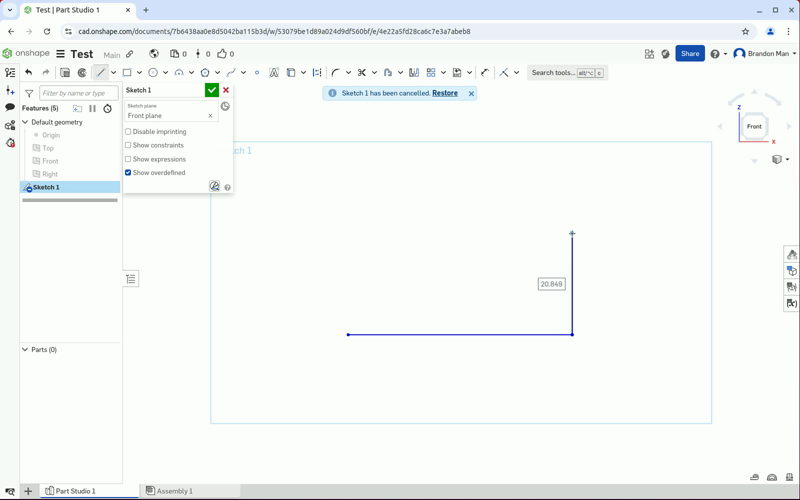
mouse_move(348, 233)
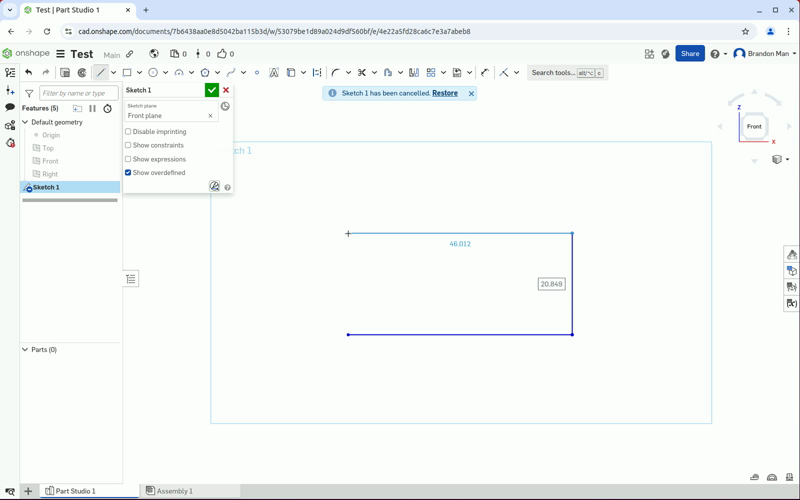
click(348, 233)
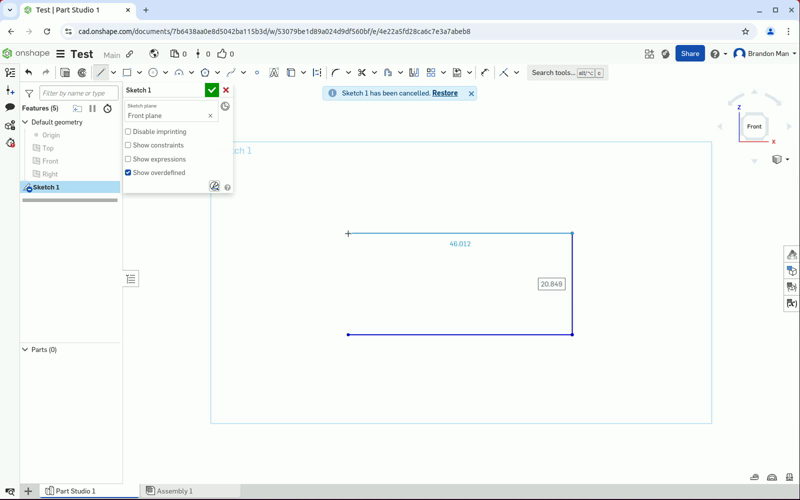
key_up(shift)
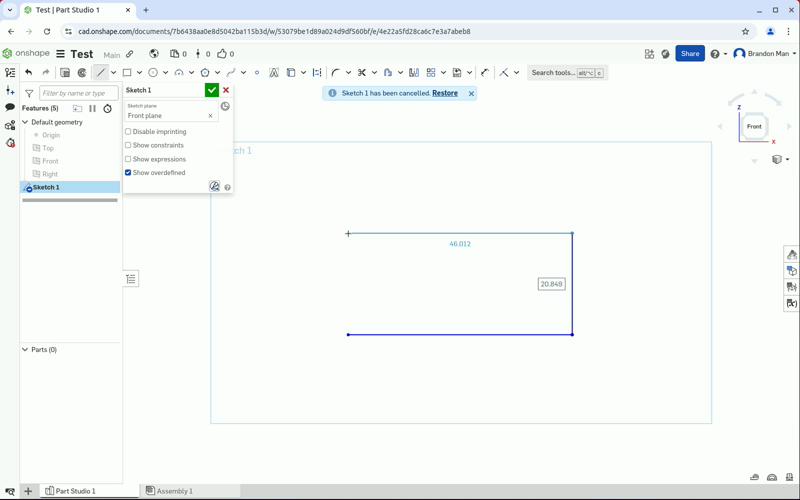
key_down(shift)
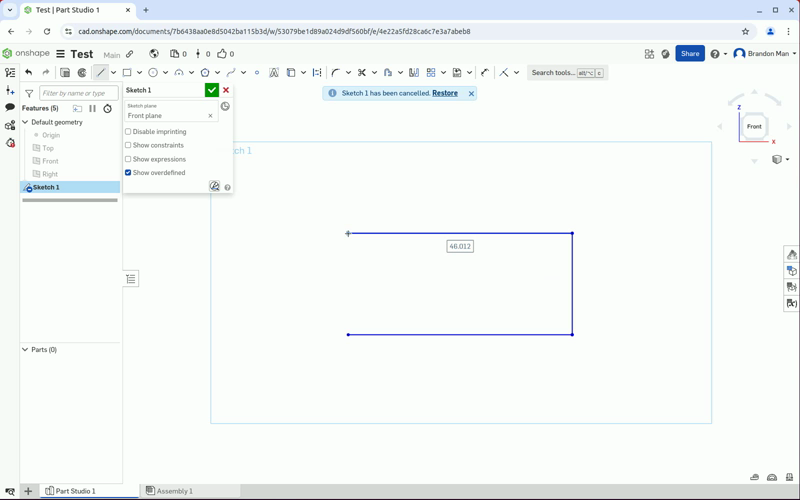
mouse_move(348, 334)
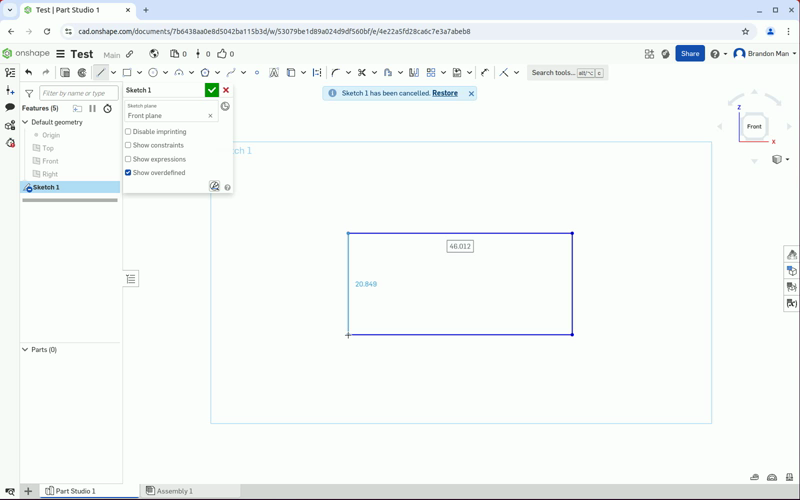
key_up(shift)
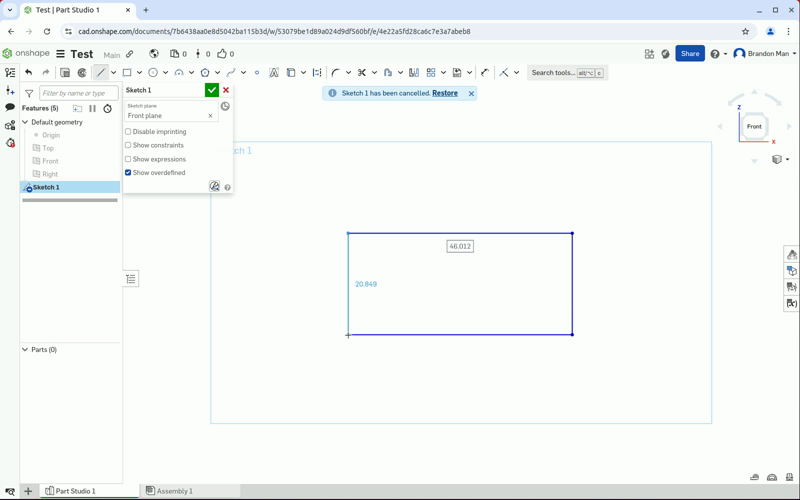
click(348, 334)
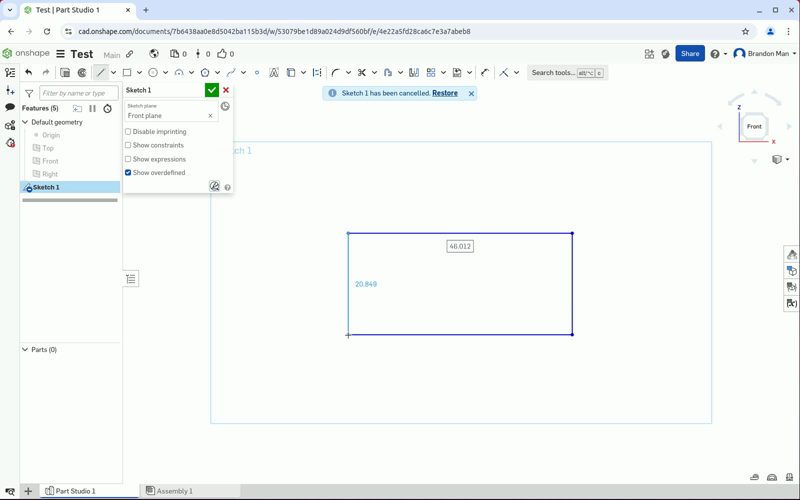
key(esc)
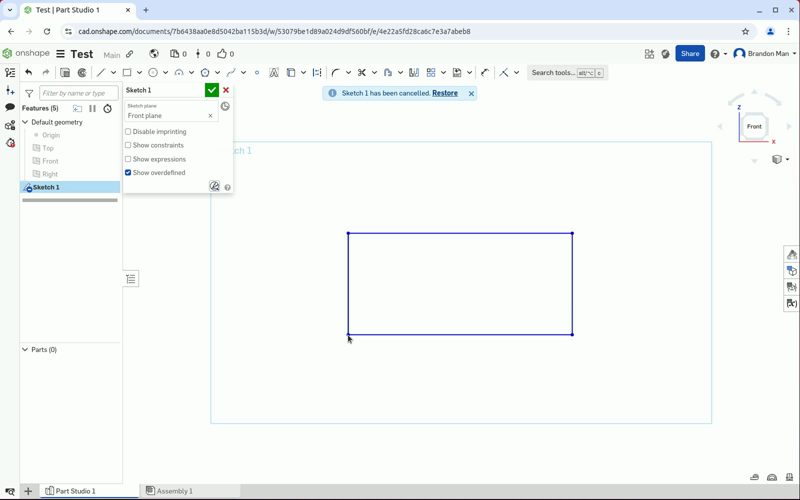
mouse_move(523, 258)
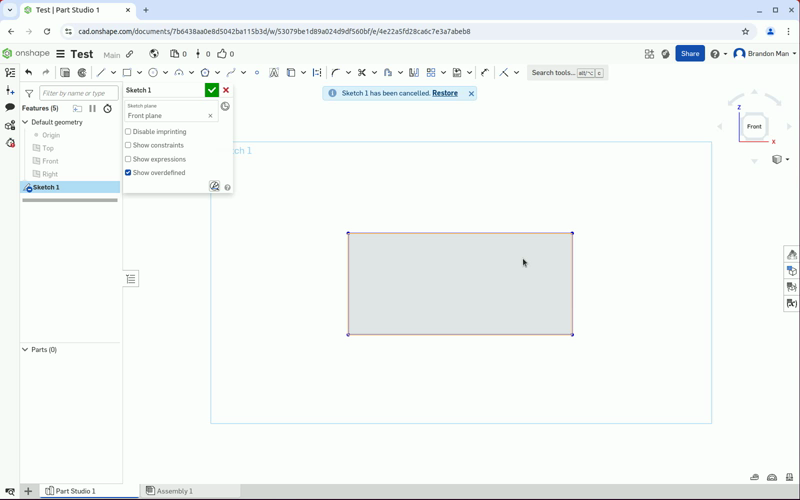
click(523, 258)
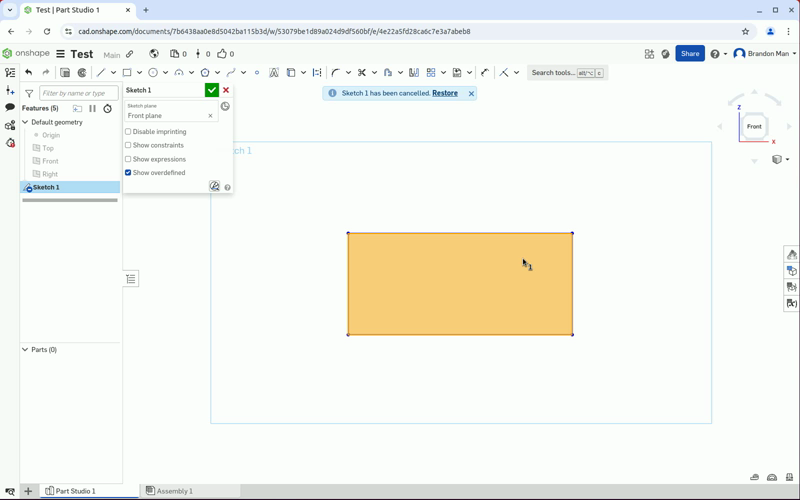
mouse_move(73, 352)
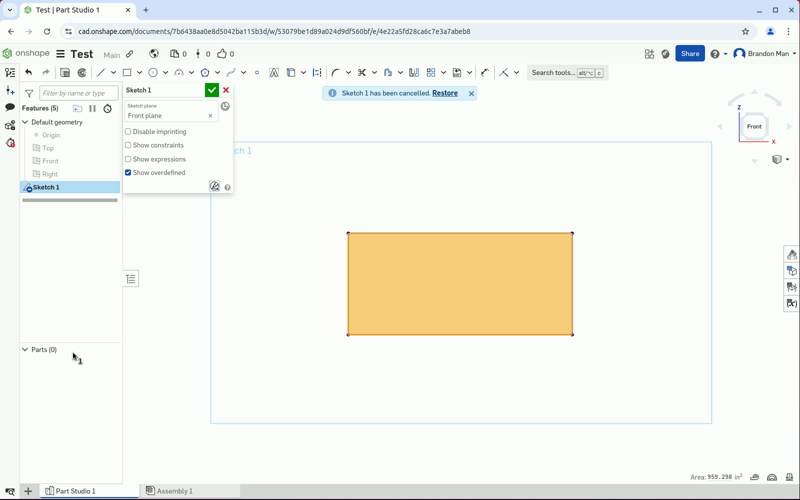
key(shift+y)
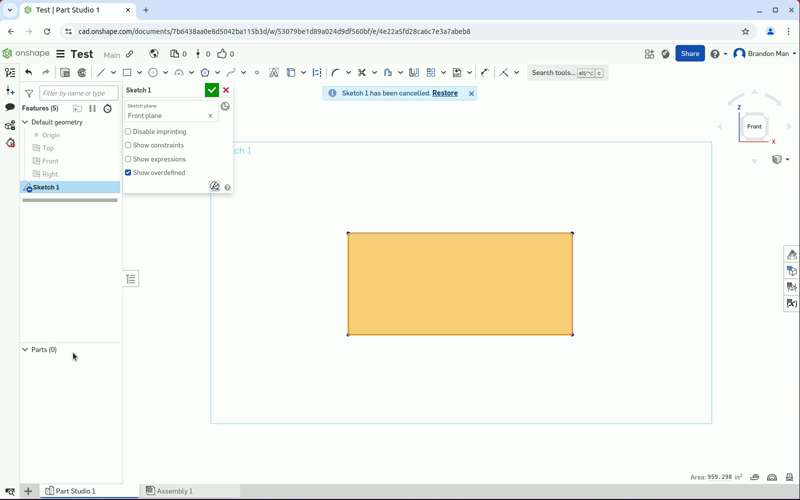
key(shift+e)
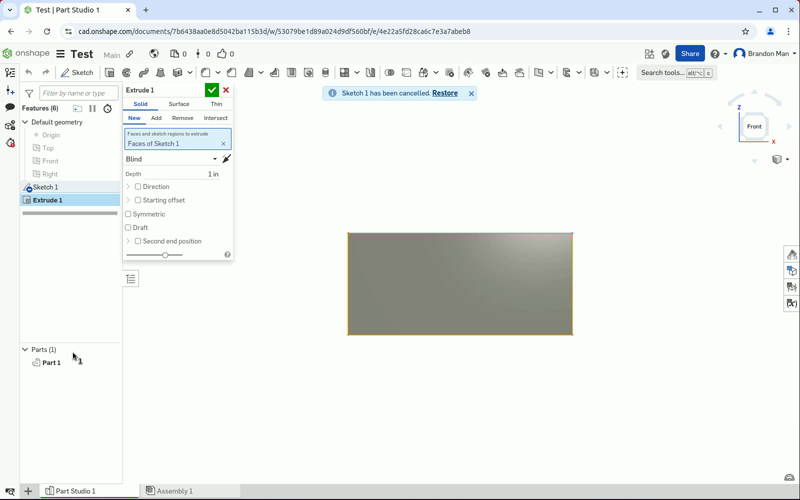
mouse_move(143, 106)
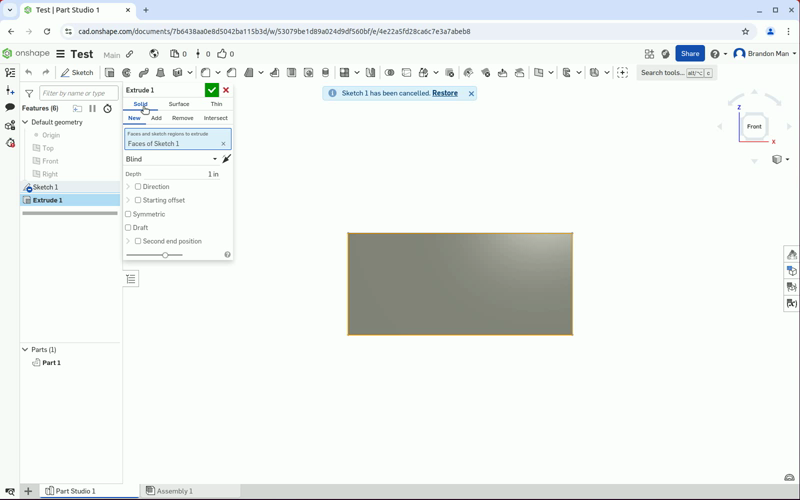
click(143, 106)
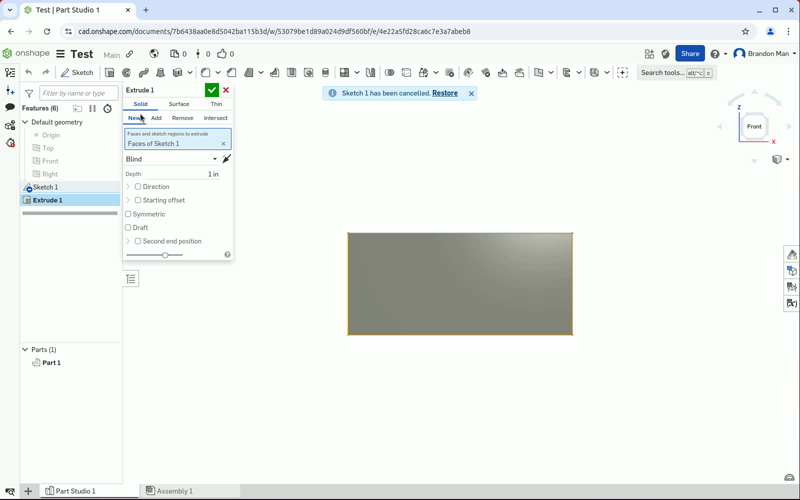
mouse_move(137, 120)
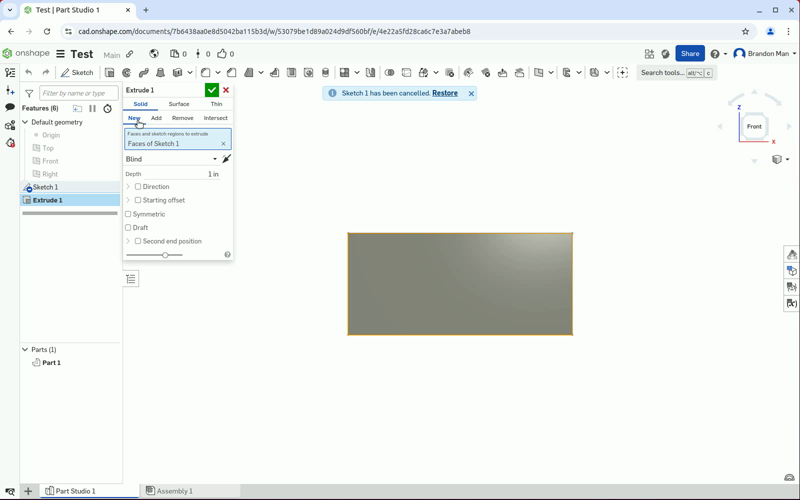
click(137, 120)
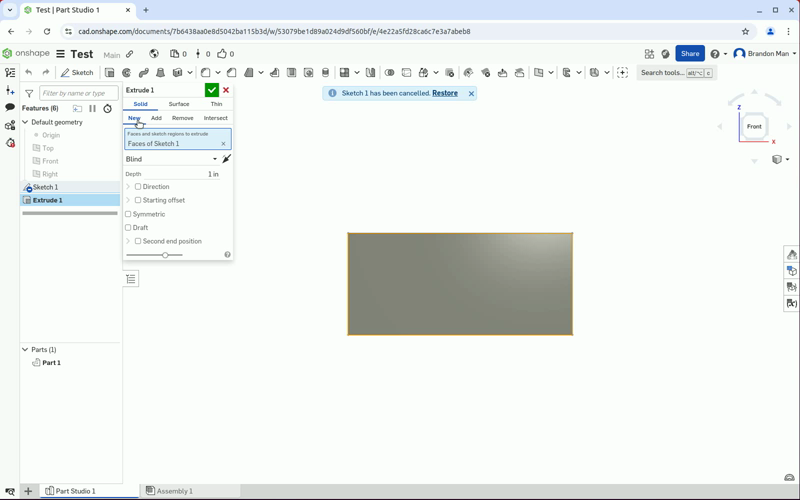
key(tab, 4)
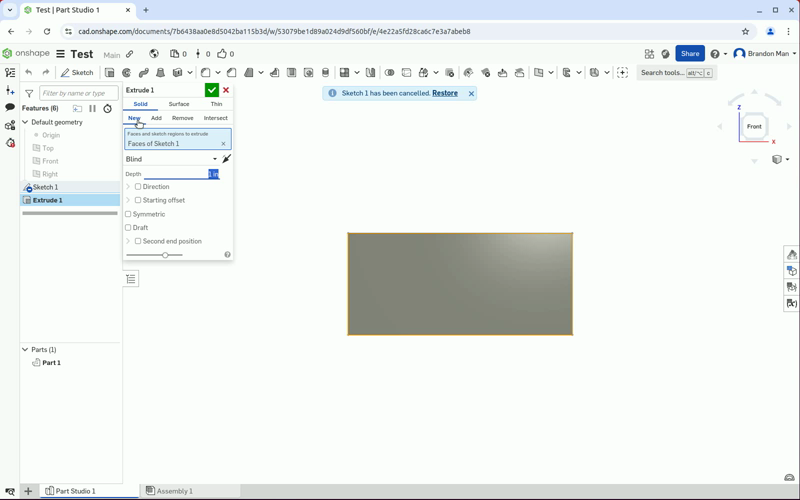
text(10.591)
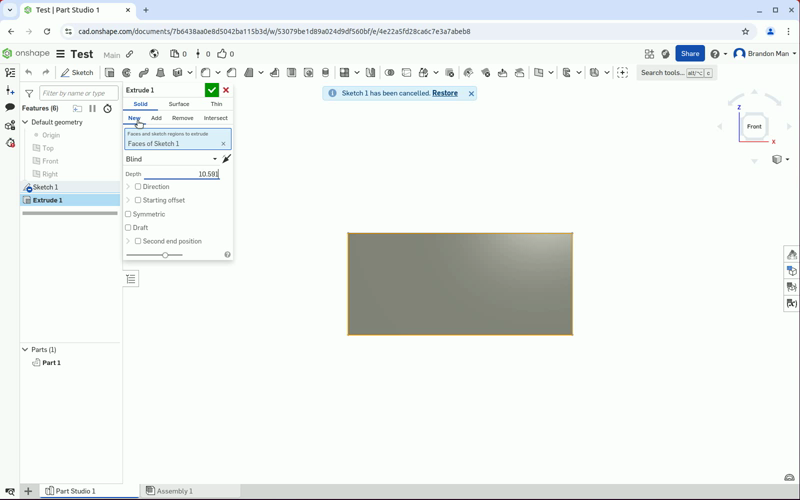
key(enter)
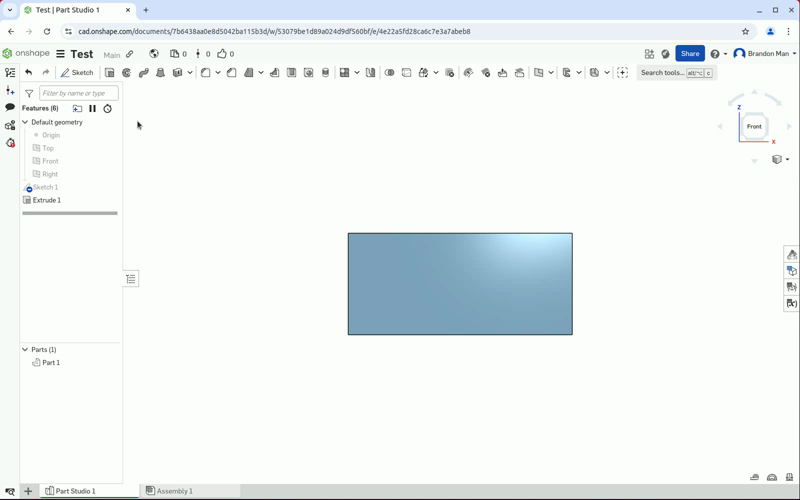
key(shift+h)
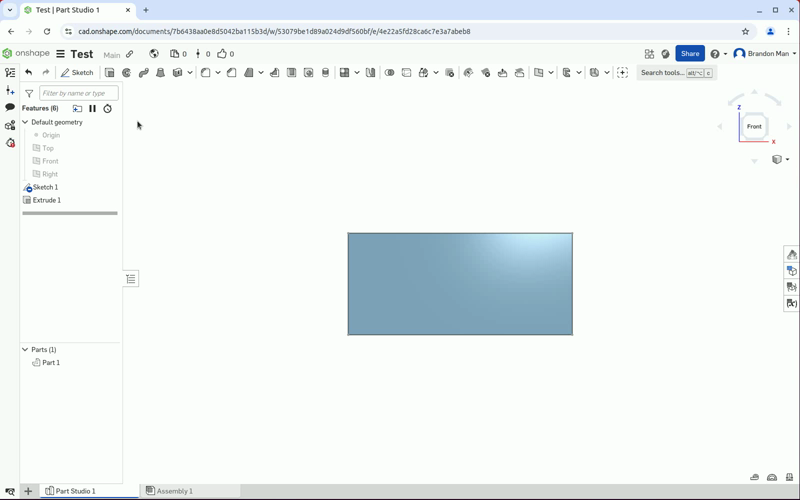
key(shift+h)
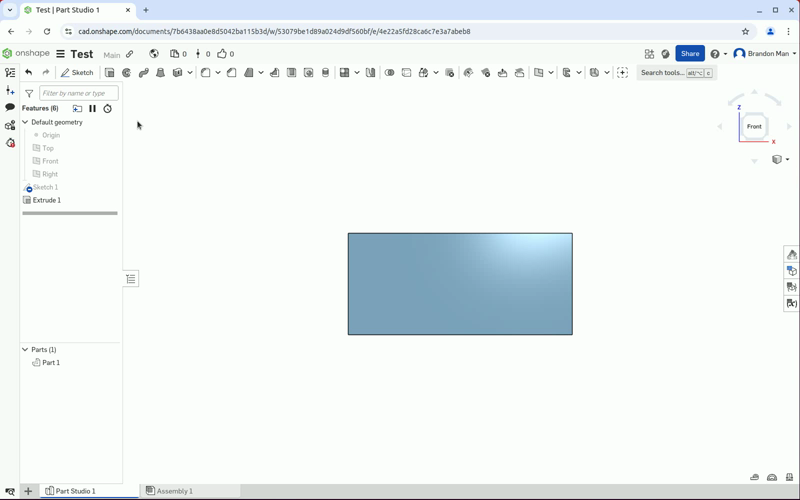
mouse_move(73, 189)
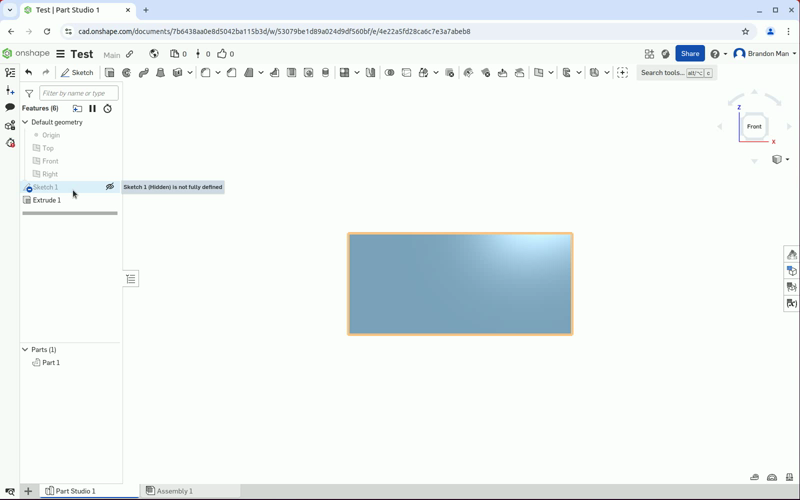
click(73, 189)
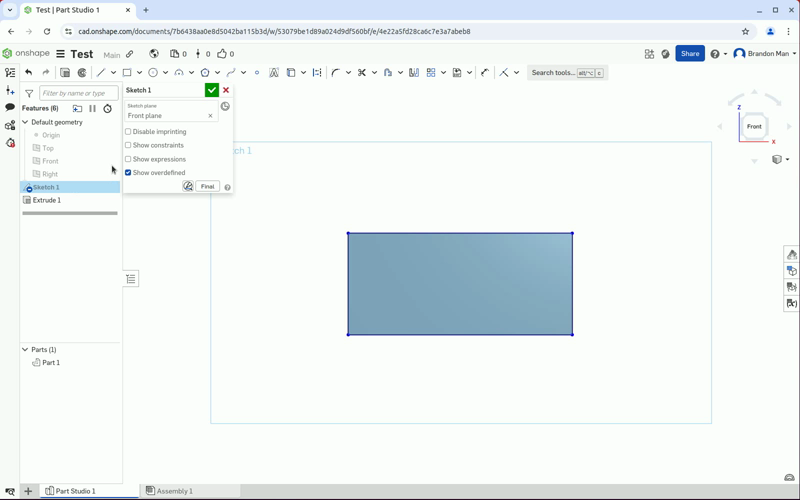
mouse_move(229, 92)
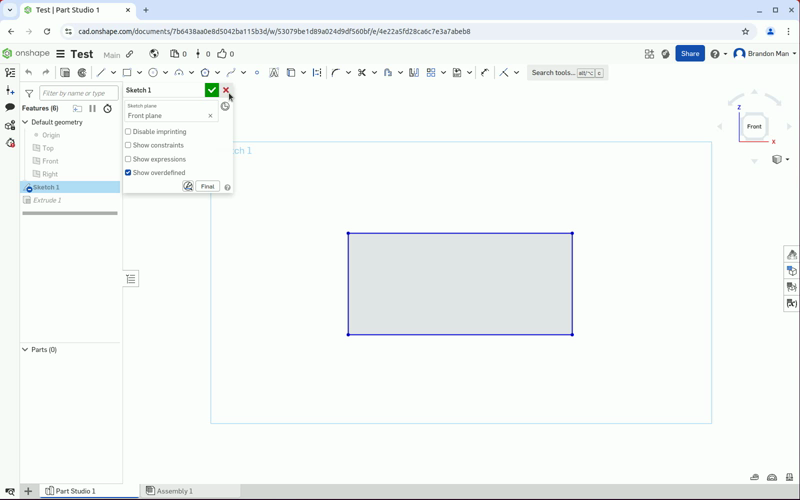
click(229, 92)
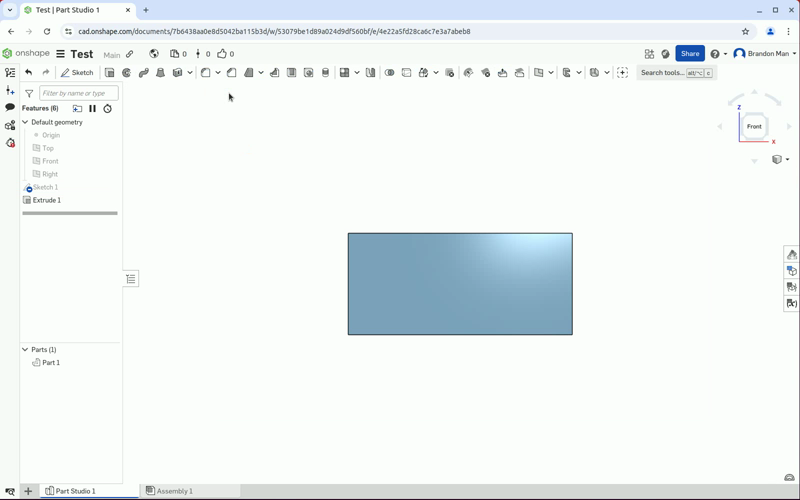
mouse_move(541, 75)
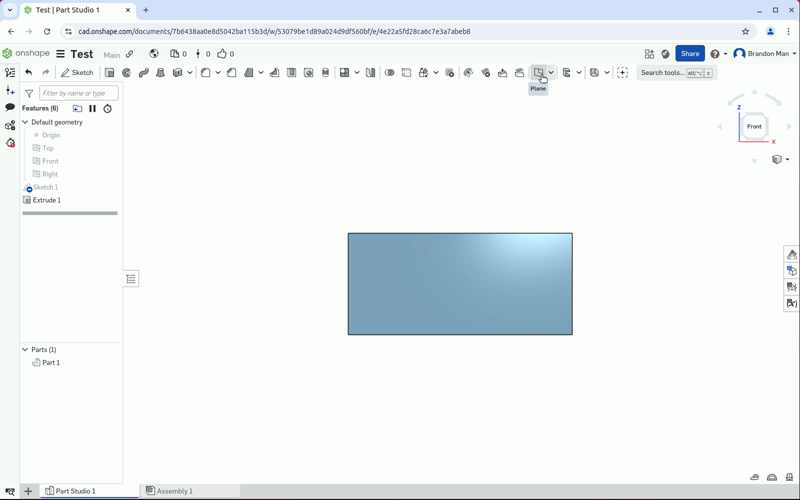
click(541, 75)
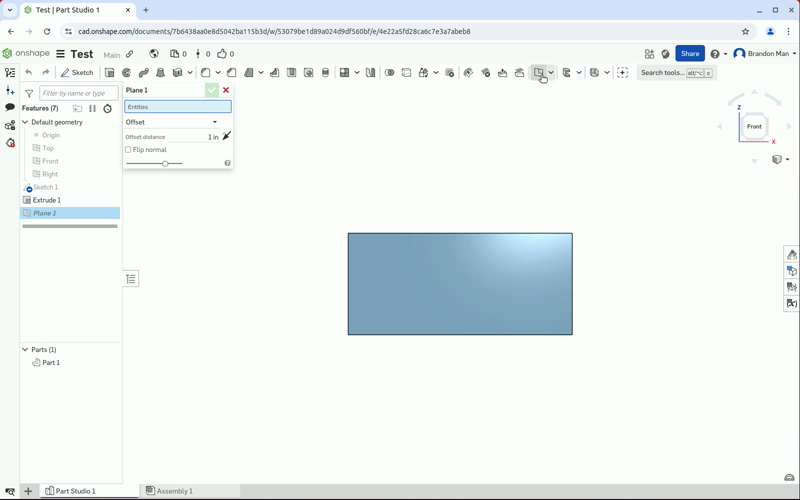
mouse_move(73, 163)
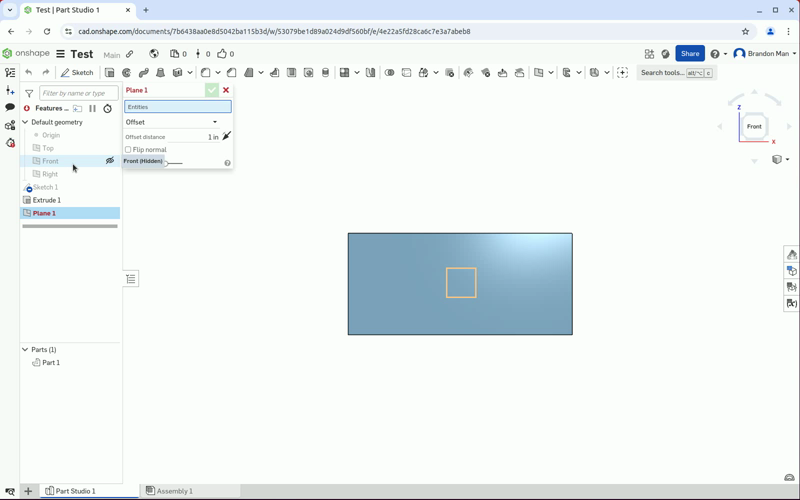
click(73, 163)
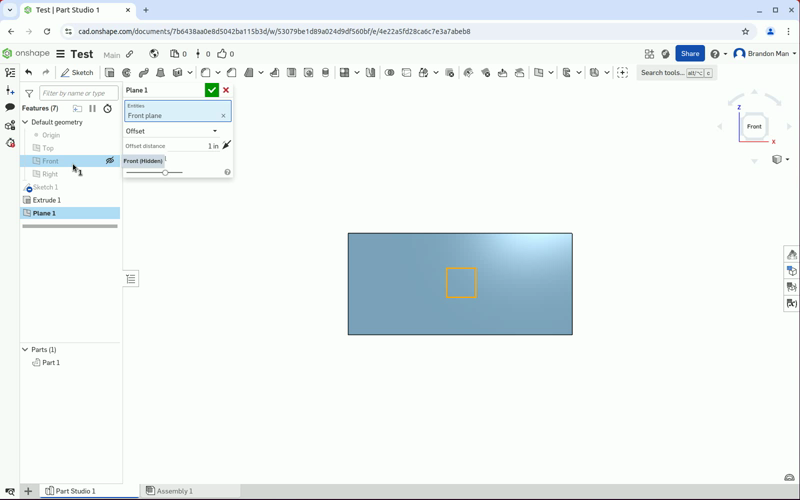
key(tab, 2)
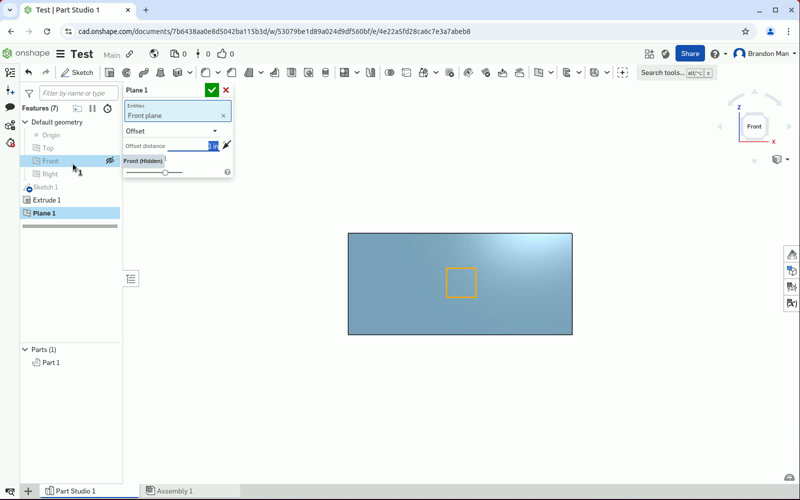
text(10.599)
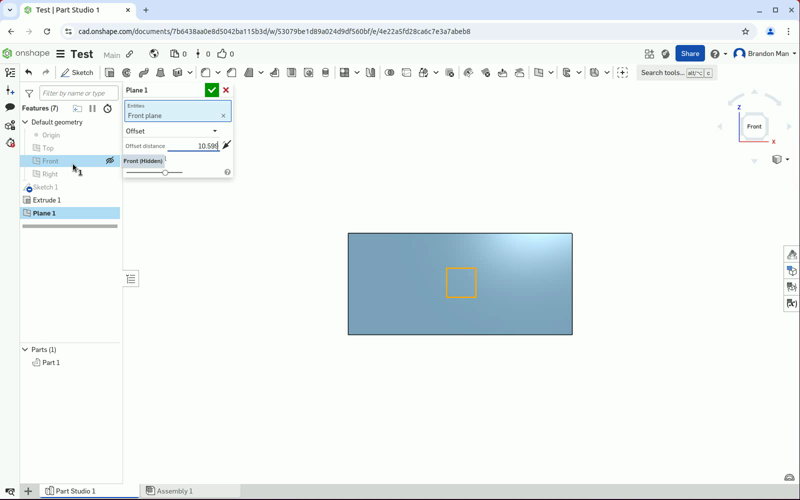
key(enter, 2)
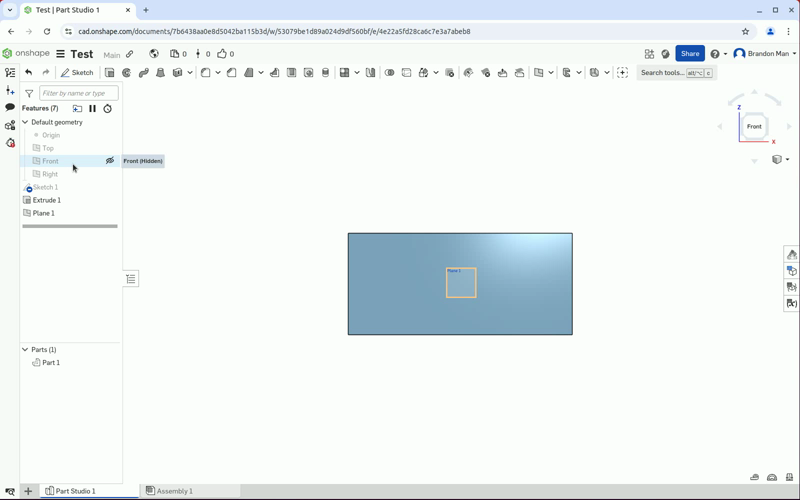
key(shift+s)
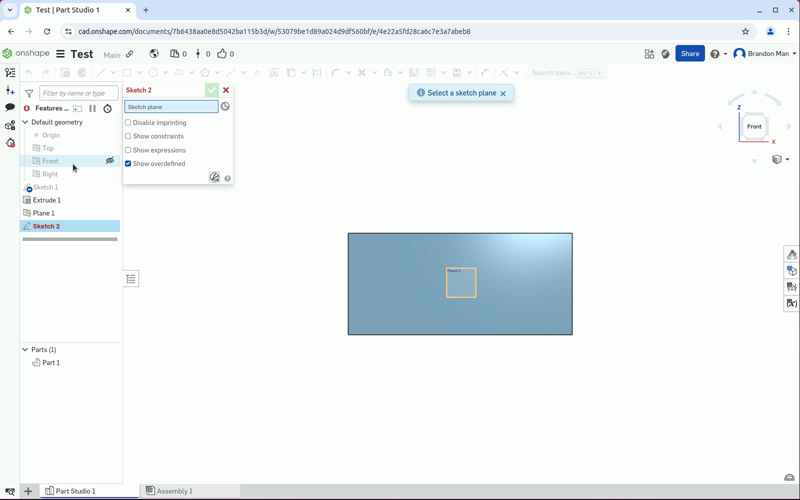
mouse_move(73, 215)
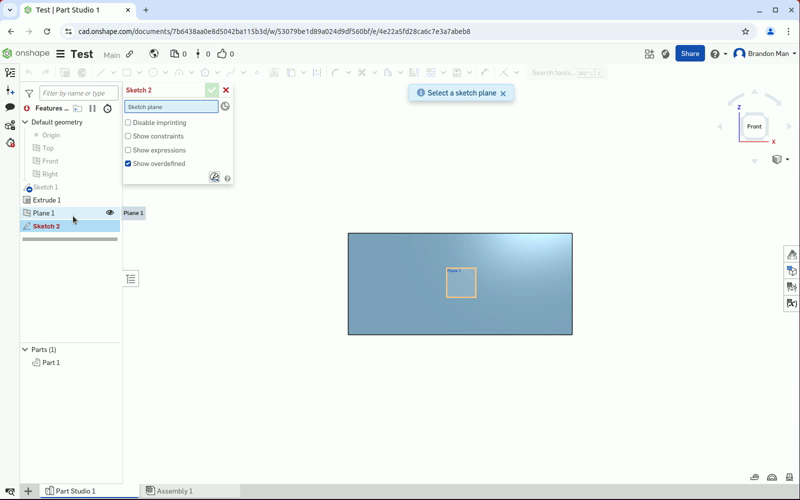
click(73, 215)
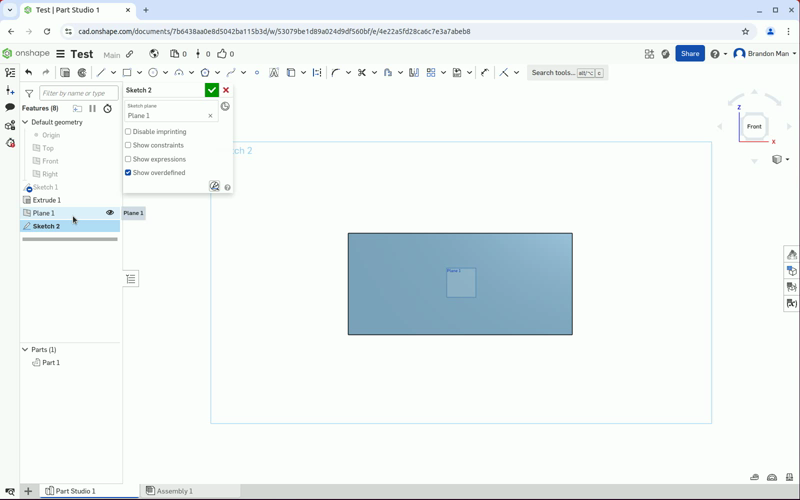
mouse_move(73, 352)
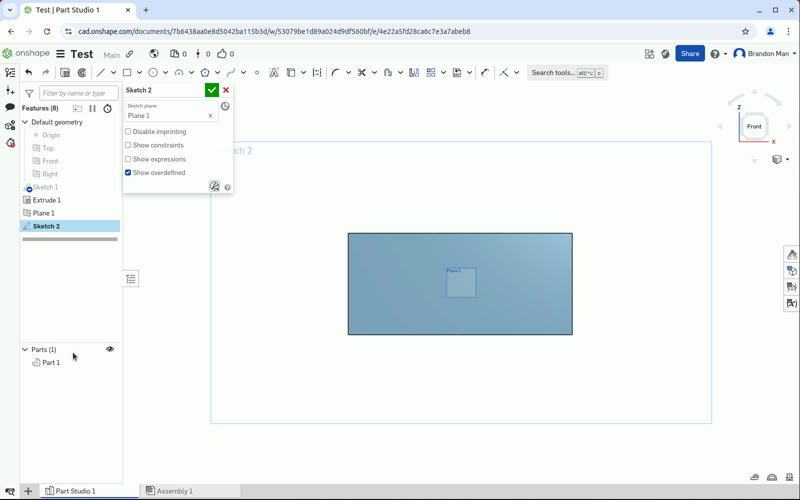
key(y)
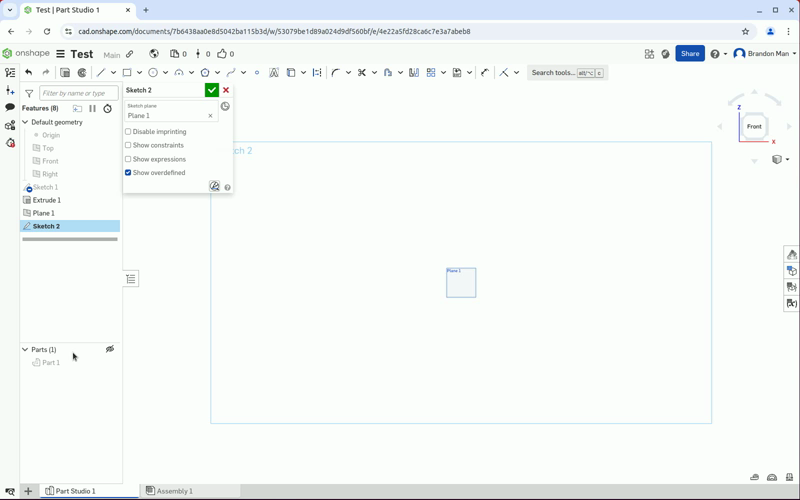
key(l)
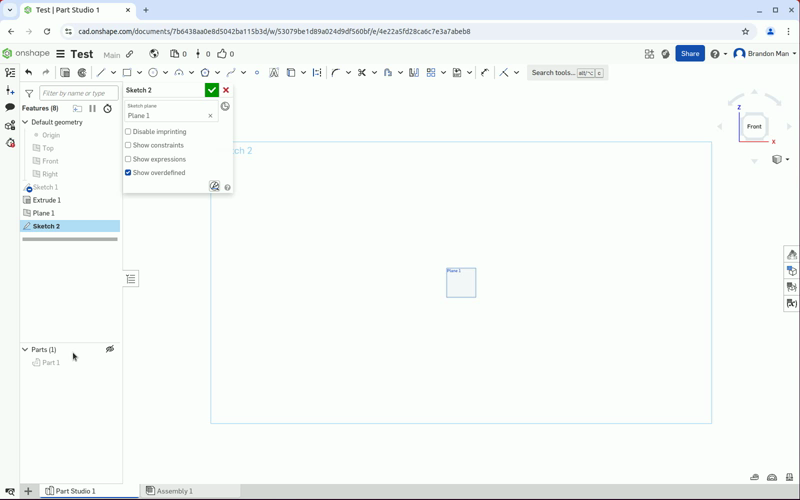
key_down(shift)
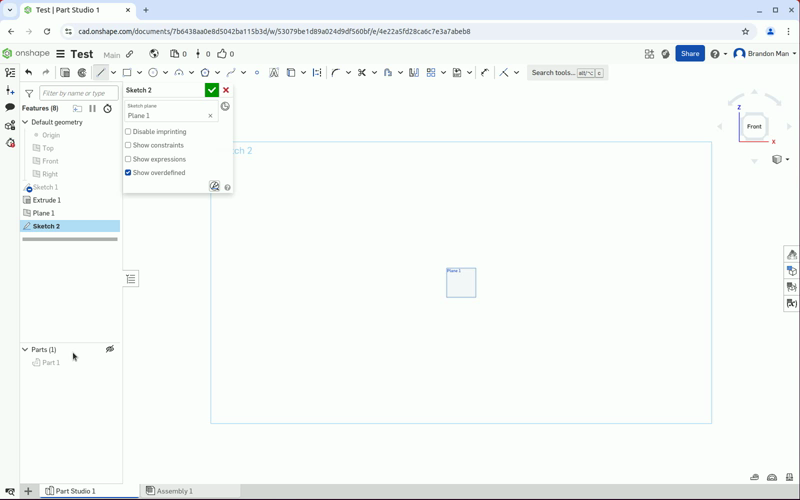
mouse_move(368, 320)
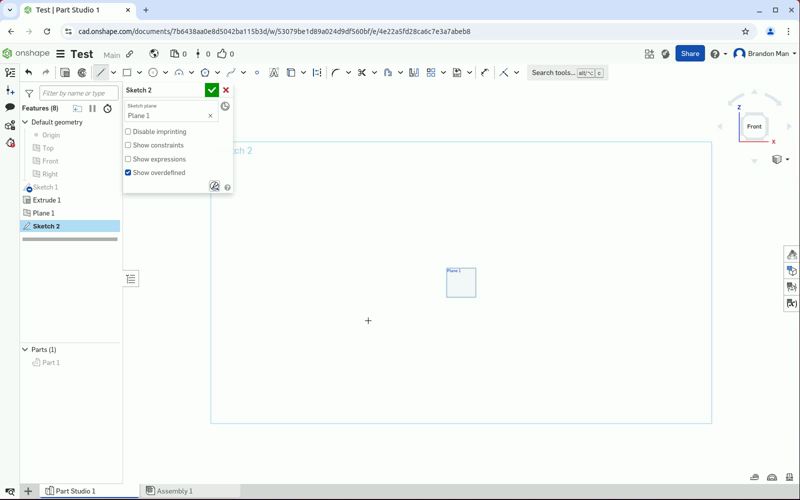
click(368, 320)
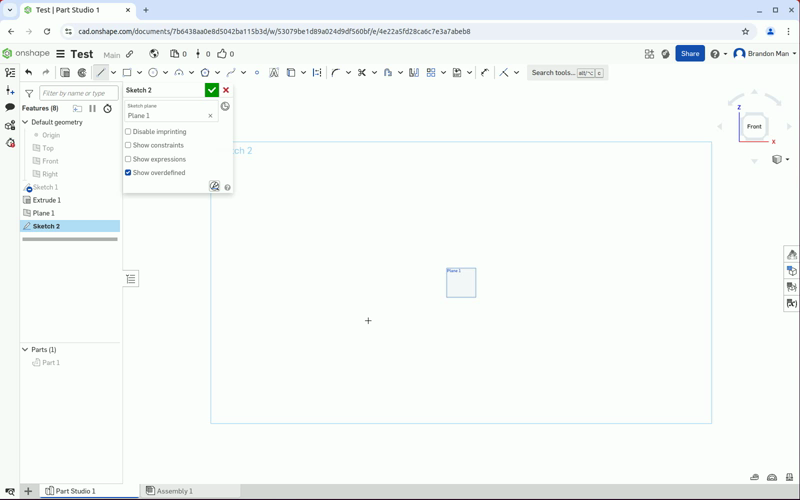
key_up(shift)
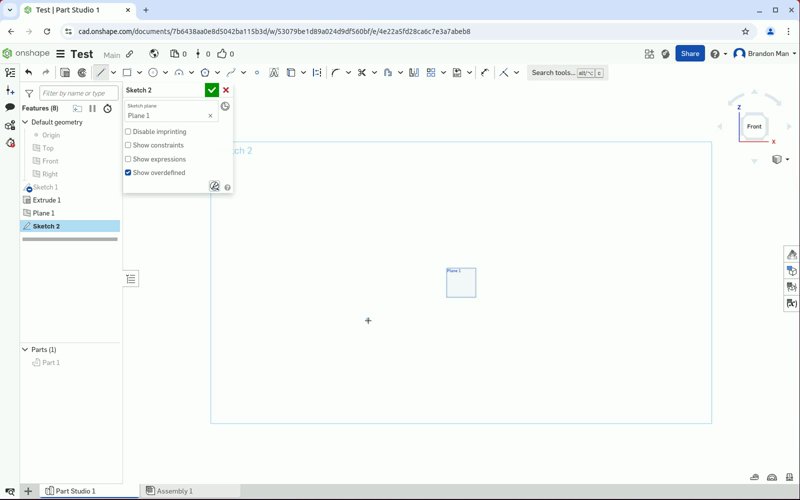
key_down(shift)
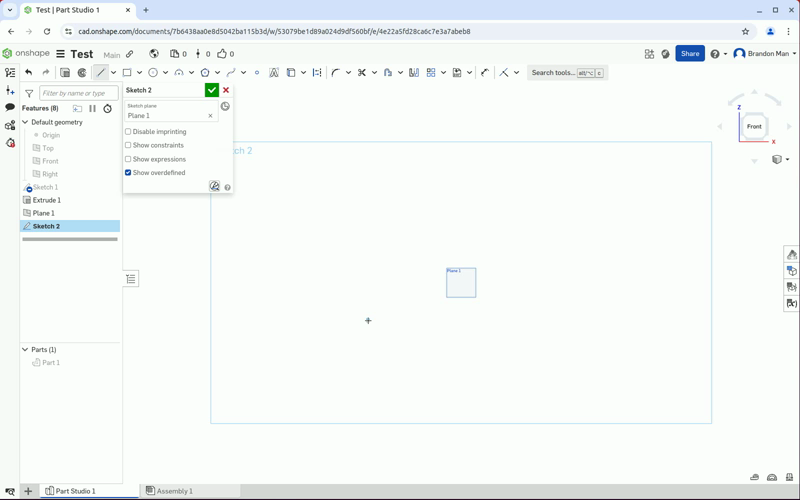
mouse_move(551, 320)
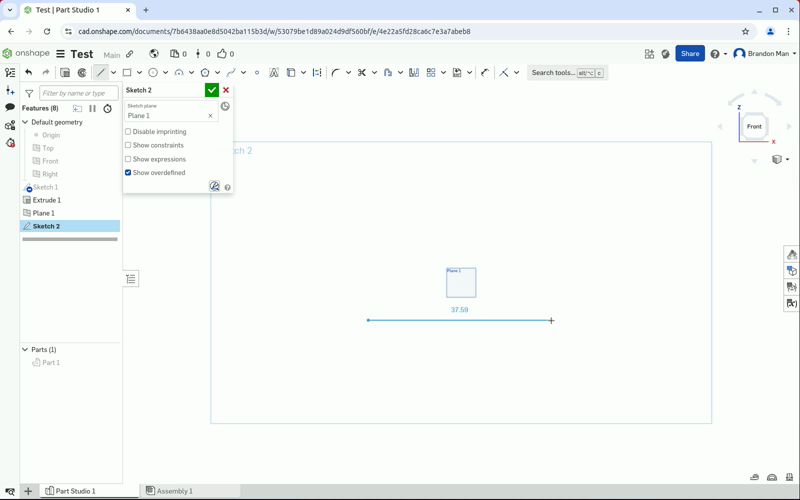
click(551, 320)
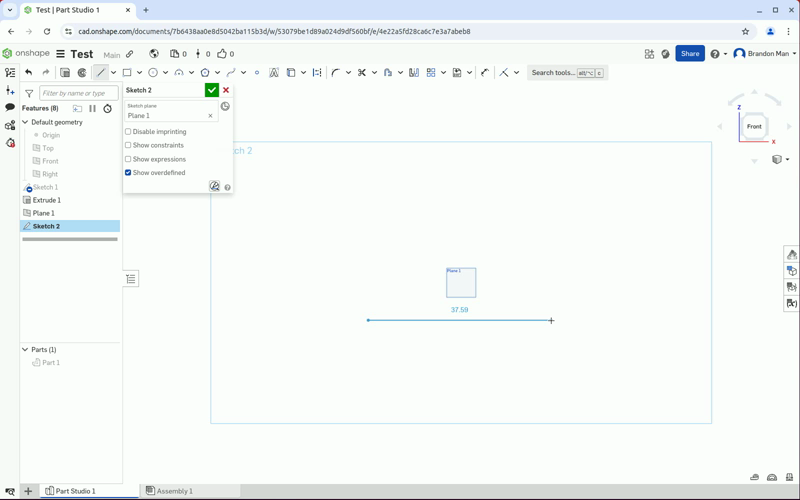
key_up(shift)
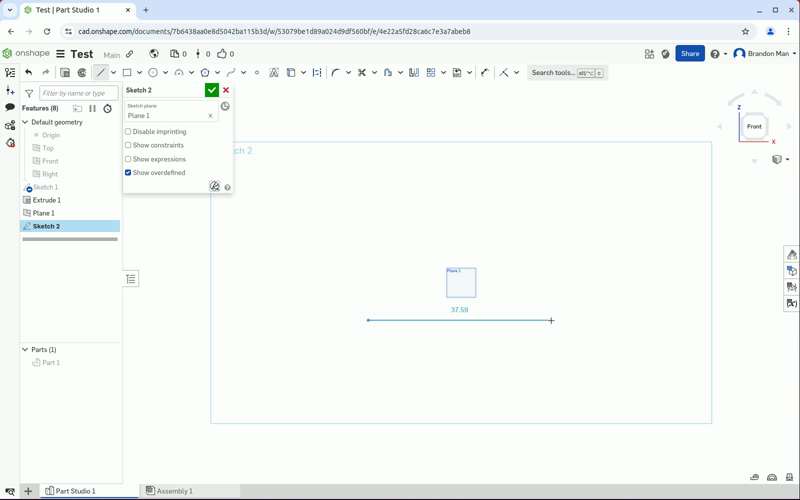
key_down(shift)
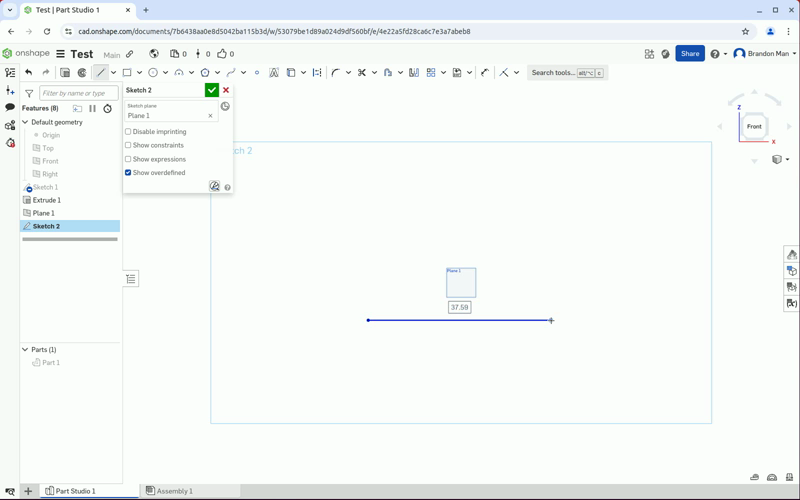
mouse_move(551, 247)
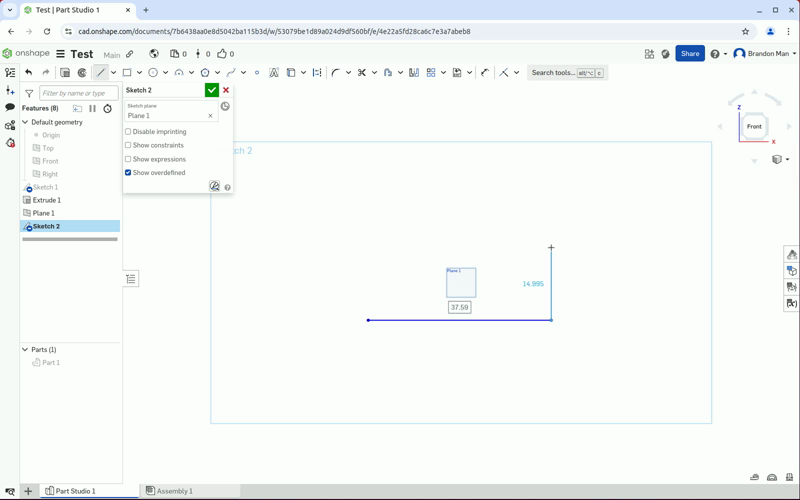
click(551, 247)
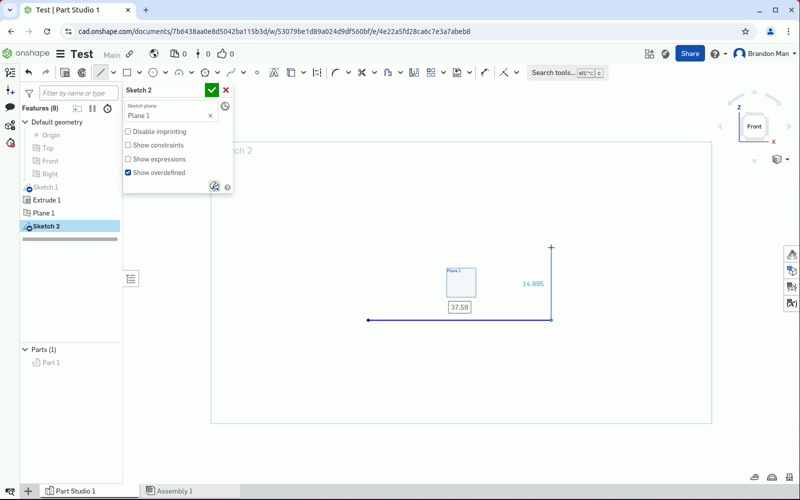
key_up(shift)
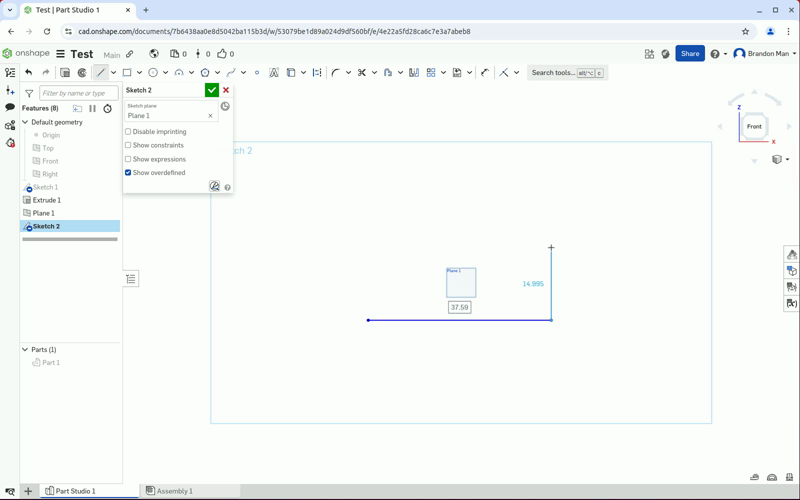
key_down(shift)
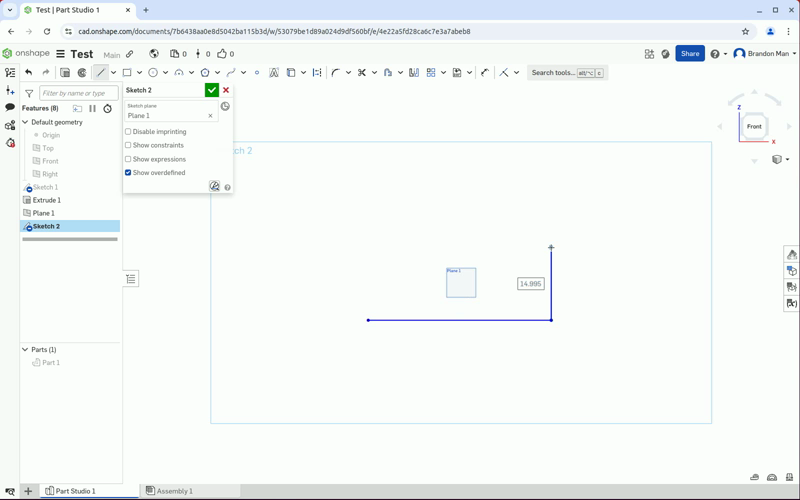
mouse_move(368, 247)
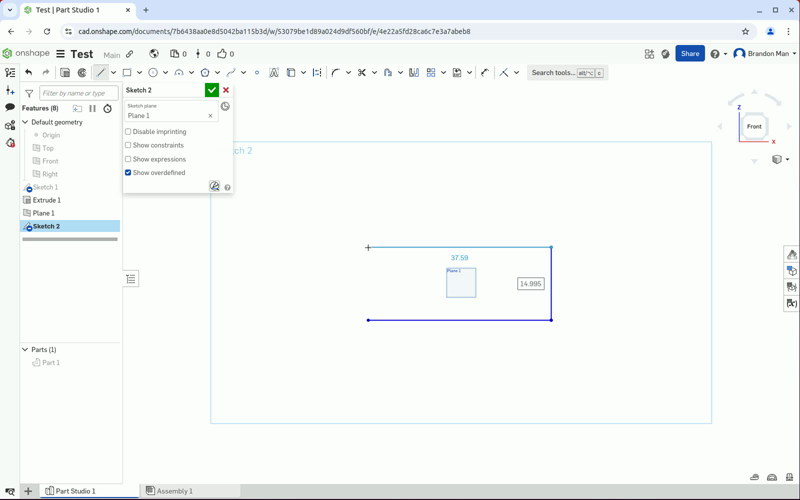
click(368, 247)
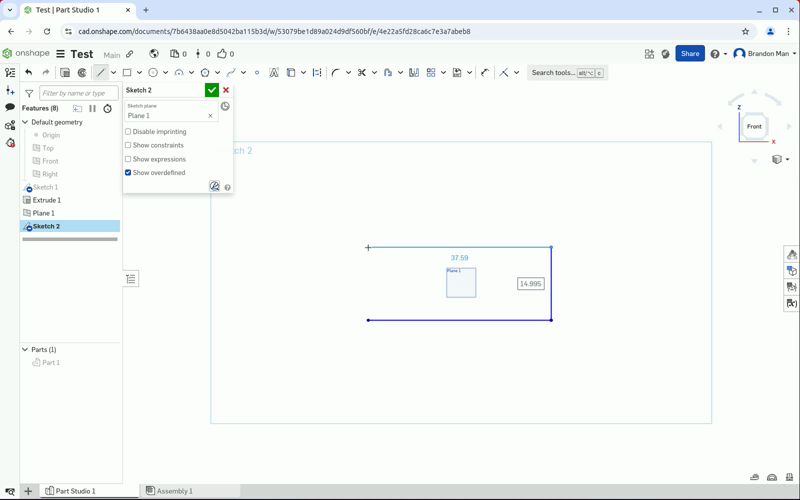
key_up(shift)
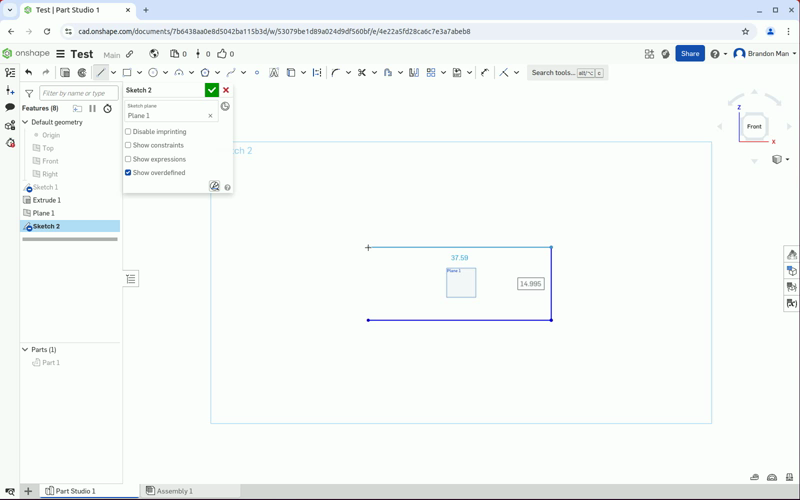
key_down(shift)
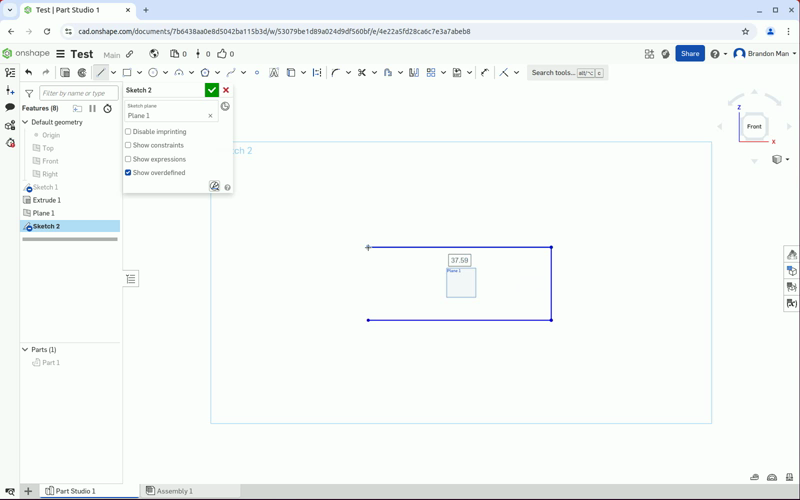
mouse_move(368, 320)
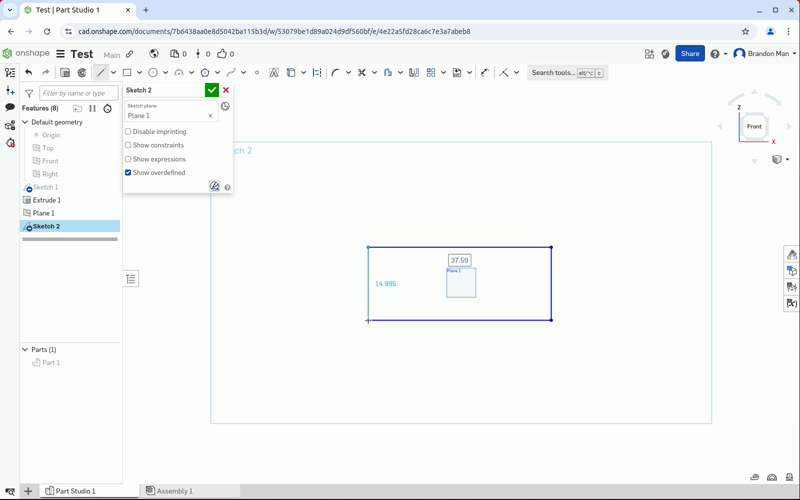
key_up(shift)
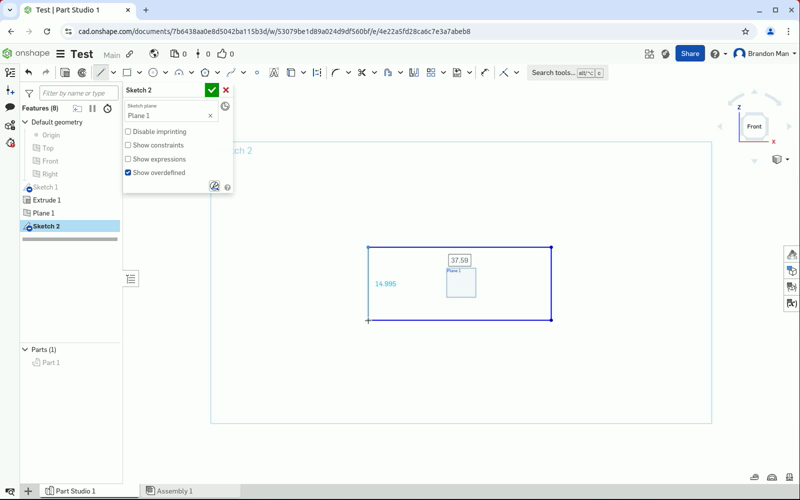
click(368, 320)
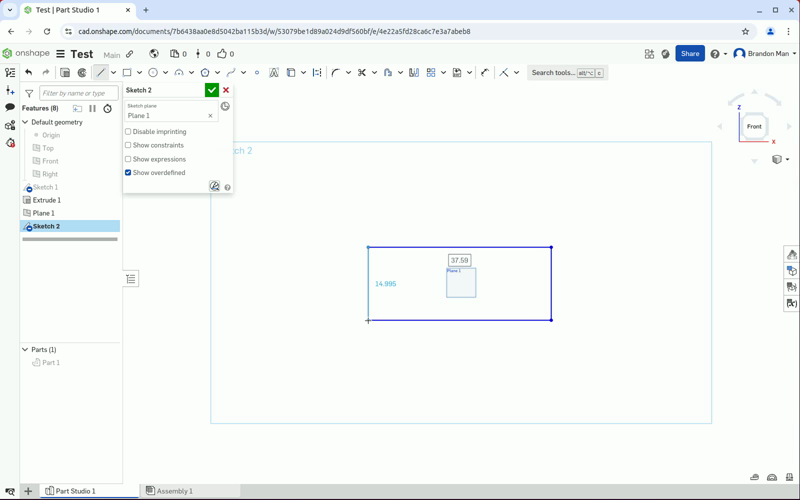
key(esc)
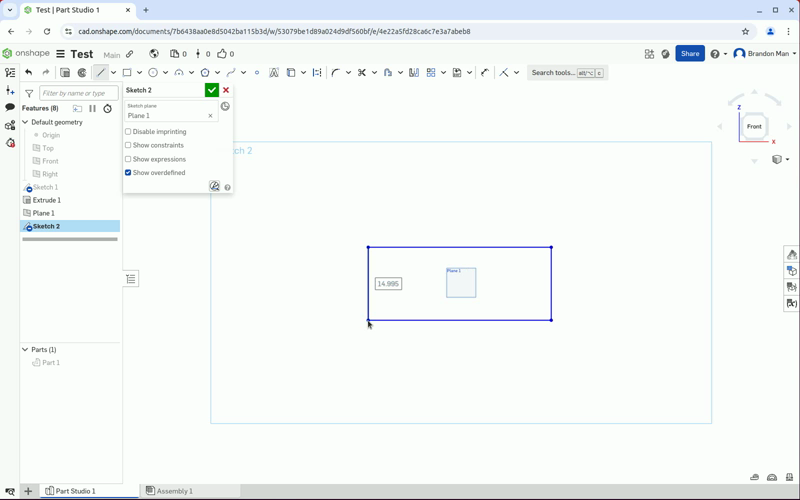
mouse_move(455, 276)
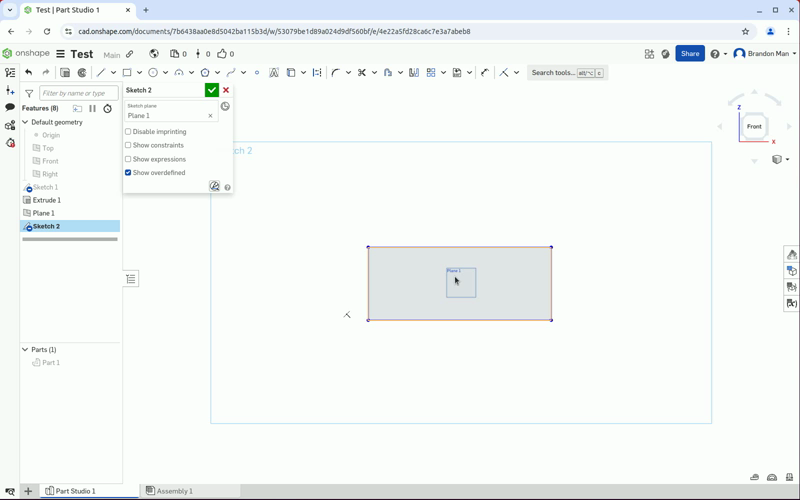
click(455, 276)
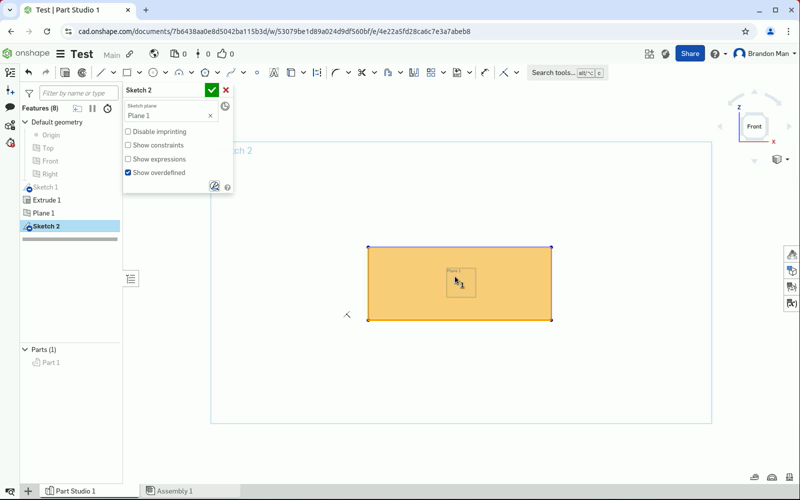
mouse_move(73, 352)
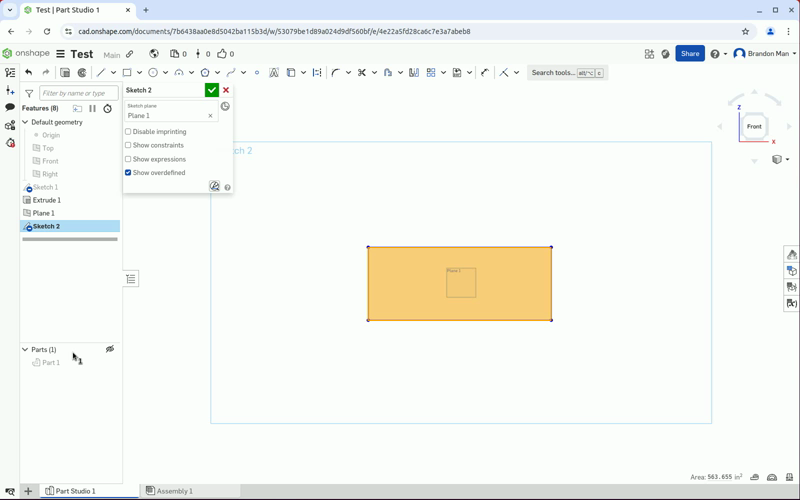
key(shift+y)
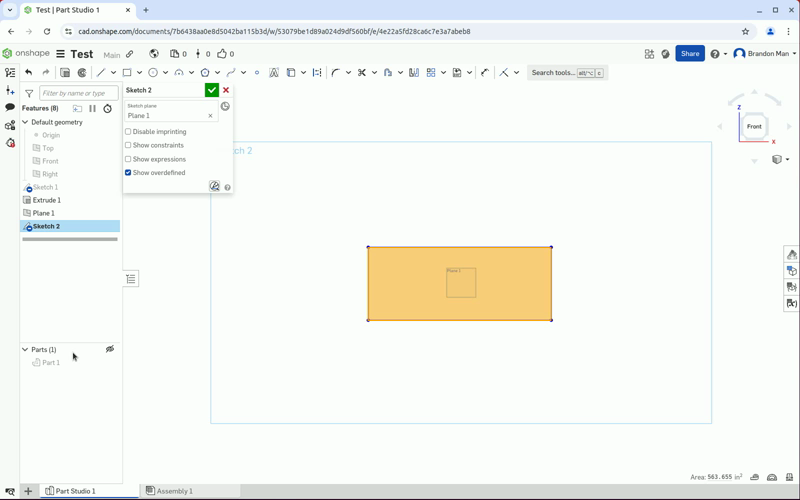
key(shift+e)
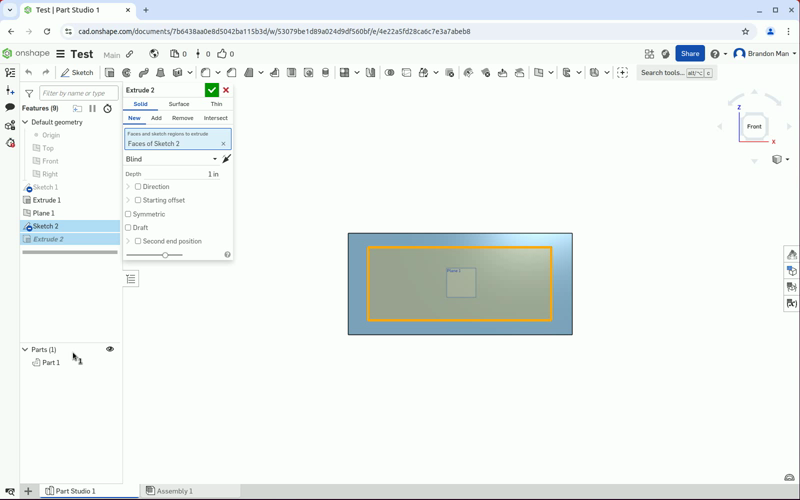
mouse_move(143, 106)
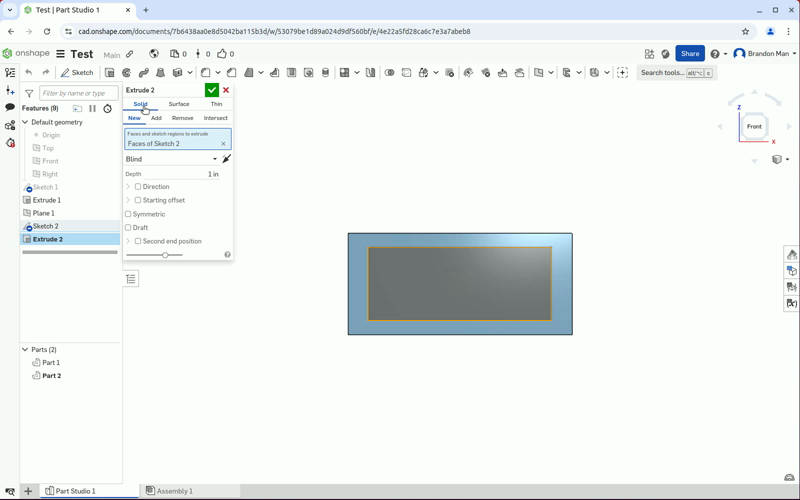
click(143, 106)
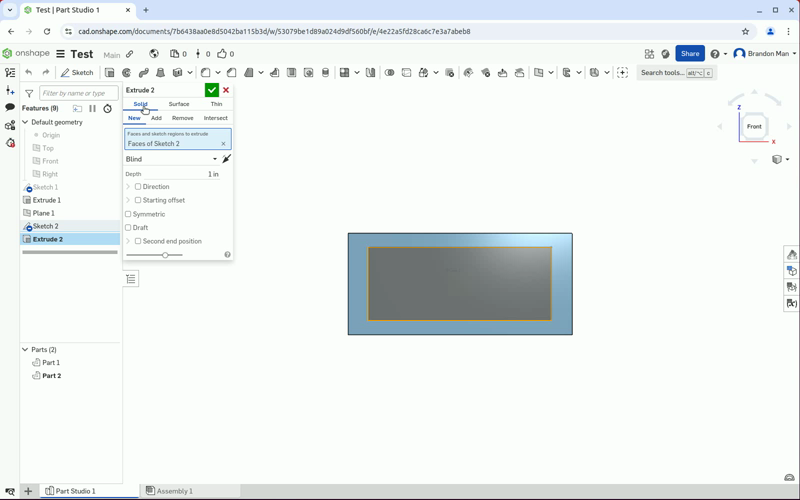
mouse_move(186, 120)
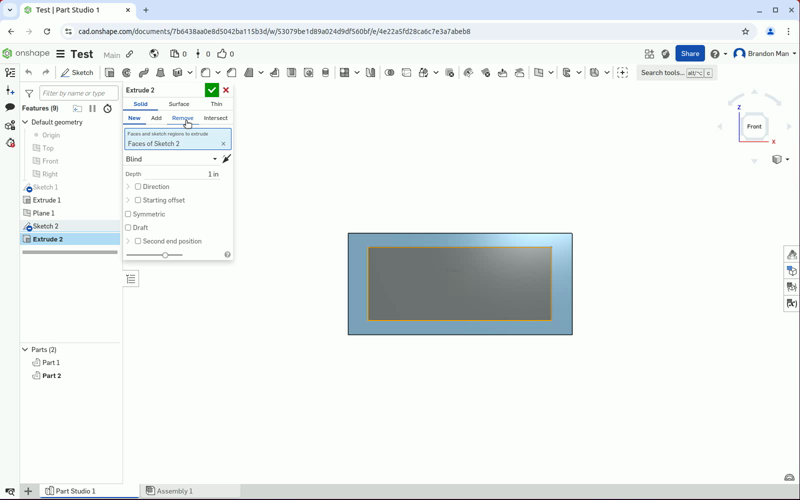
click(186, 120)
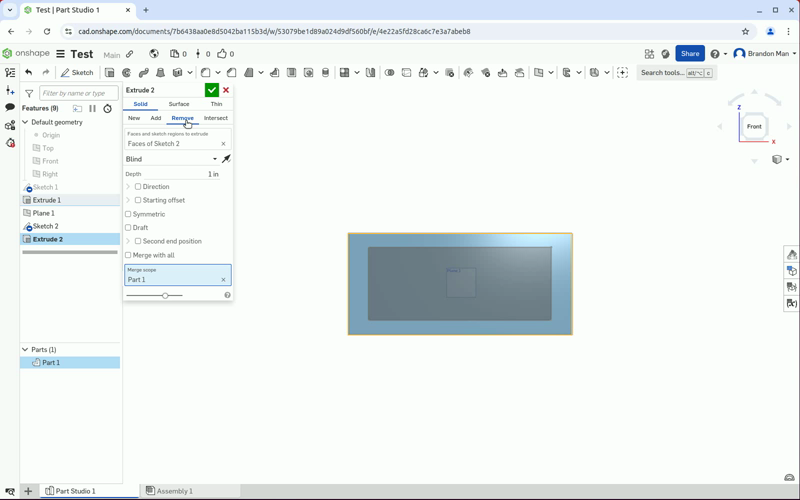
key(tab, 4)
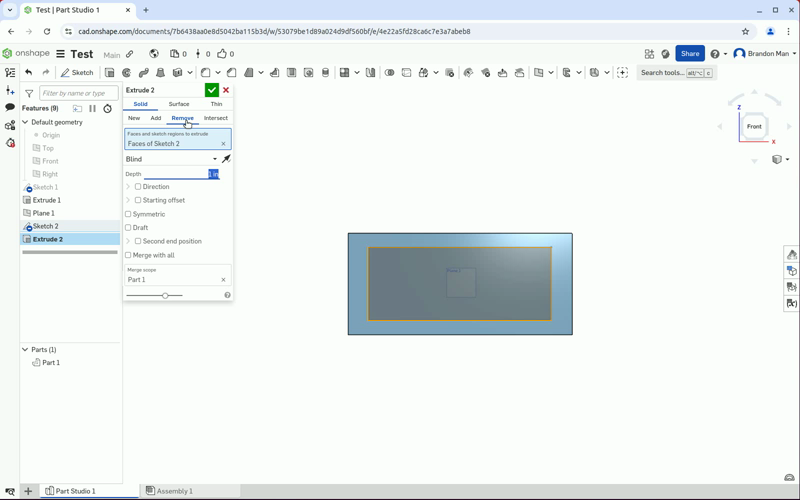
text(4.092)
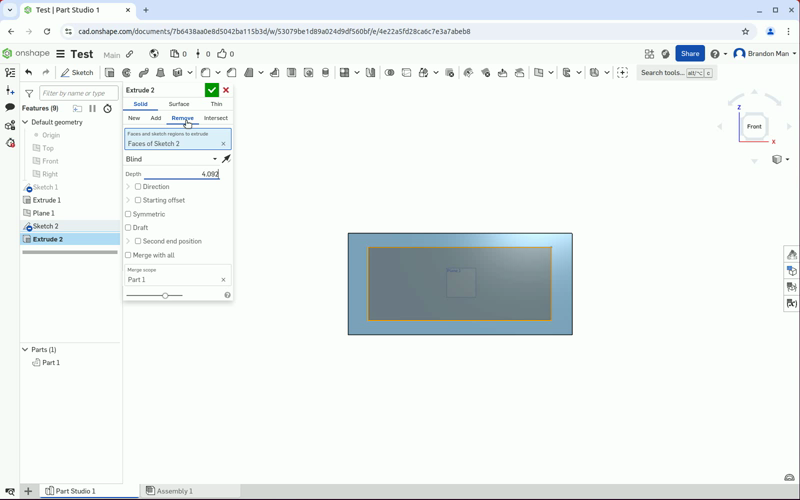
key(tab, 6)
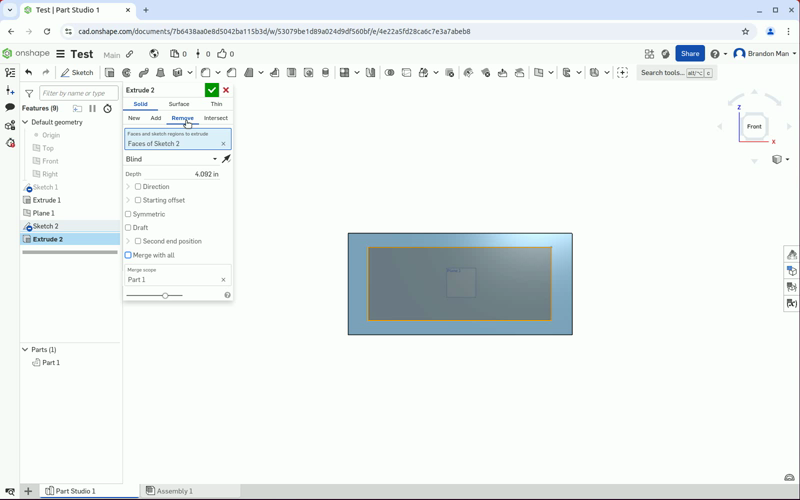
key(space)
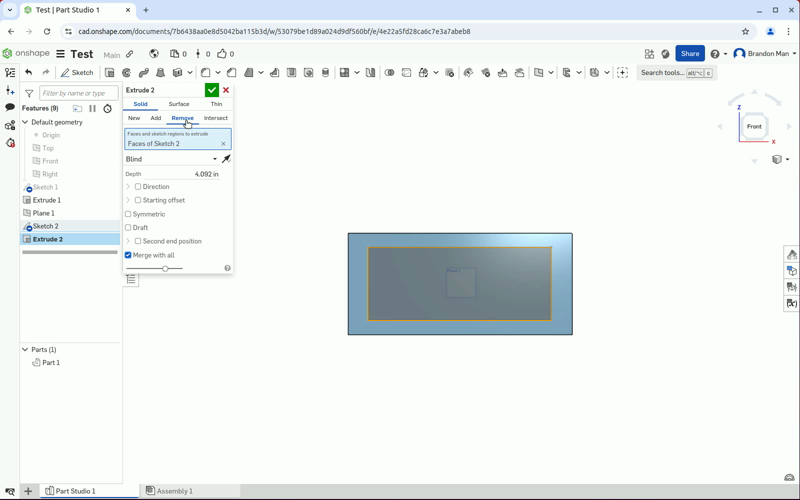
key(enter)
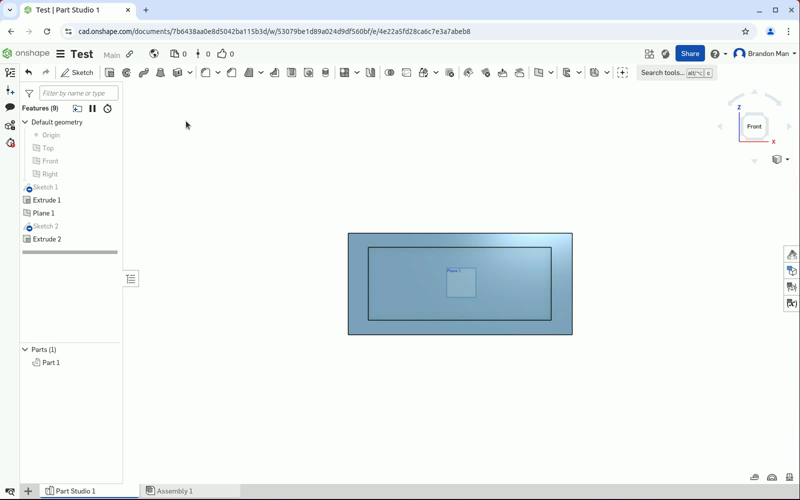
key(shift+h)
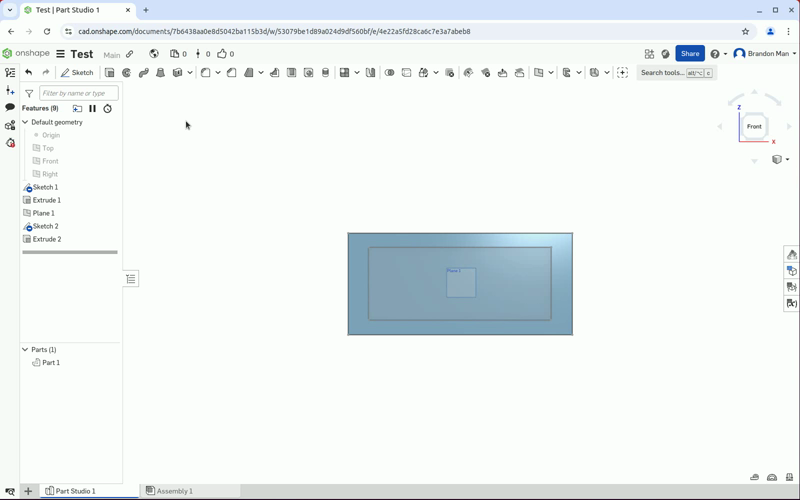
key(shift+h)
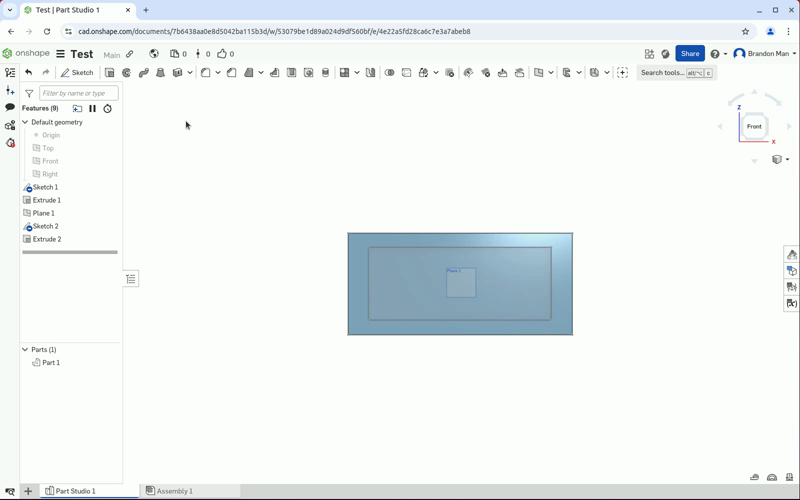
key(shift+7)
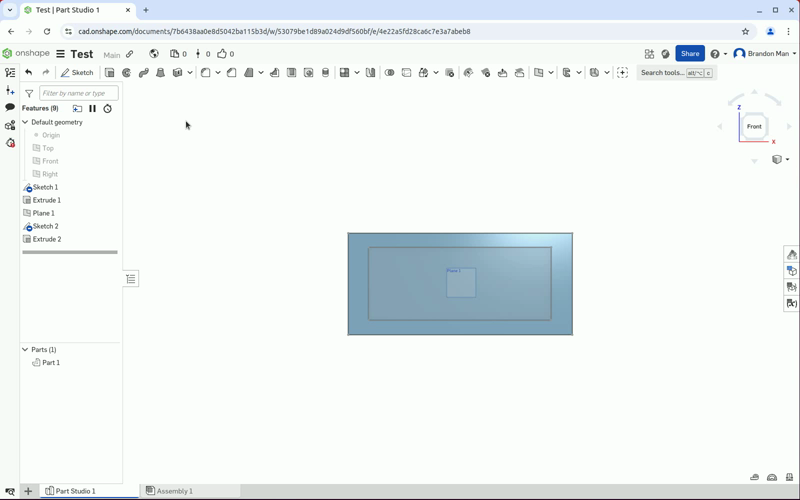
key(left, 2)
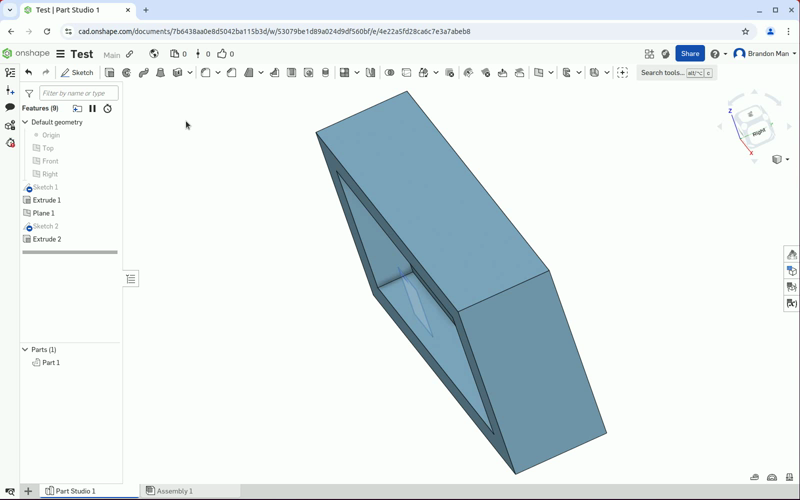
key(down, 2)
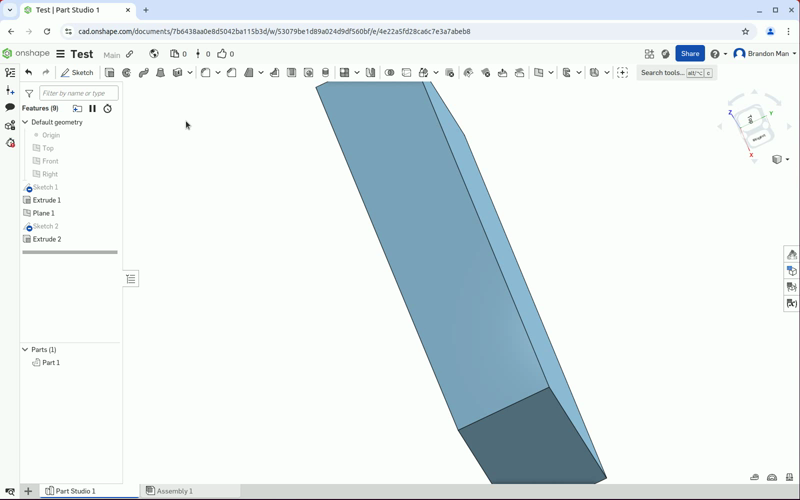
key(up, 2)
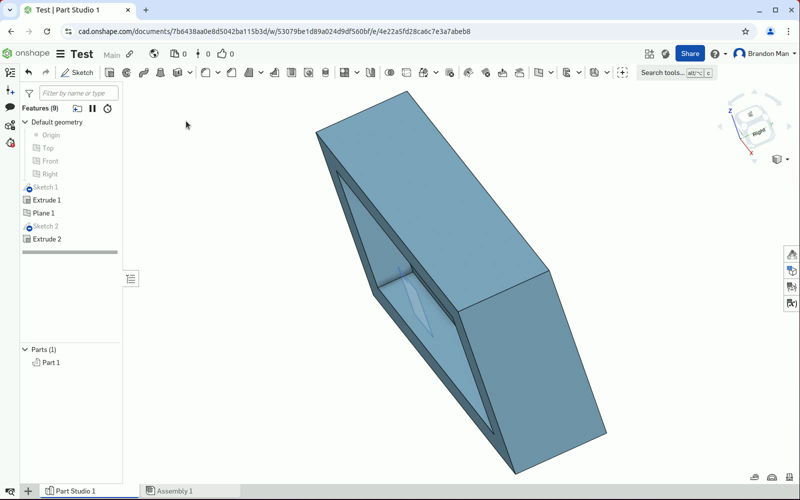
key(right, 2)
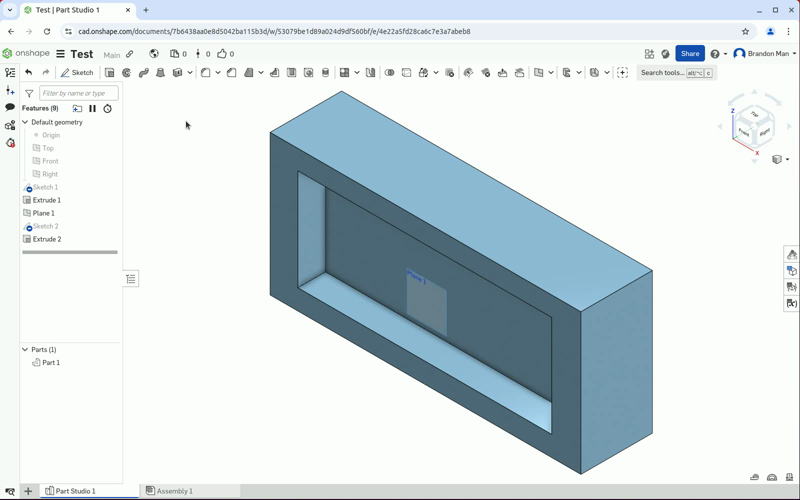
mouse_move(73, 189)
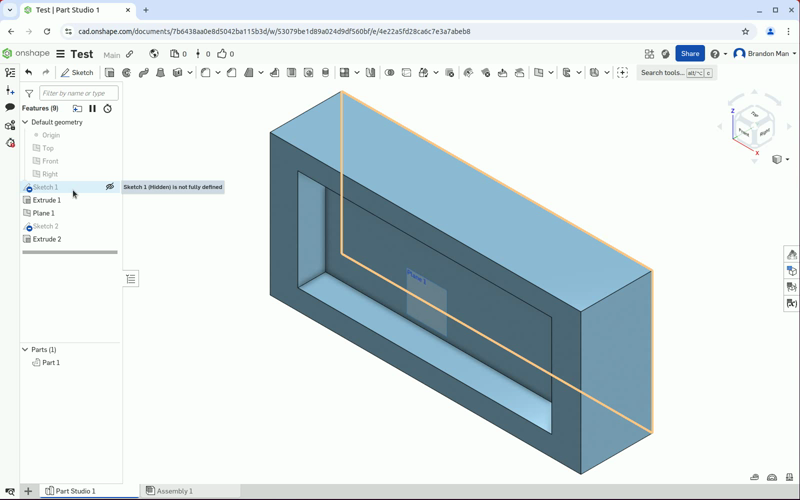
click(73, 189)